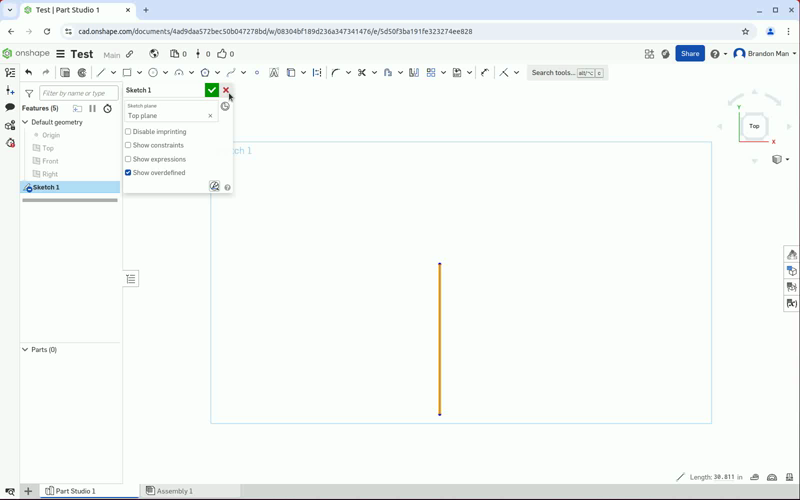
key(shift+h)
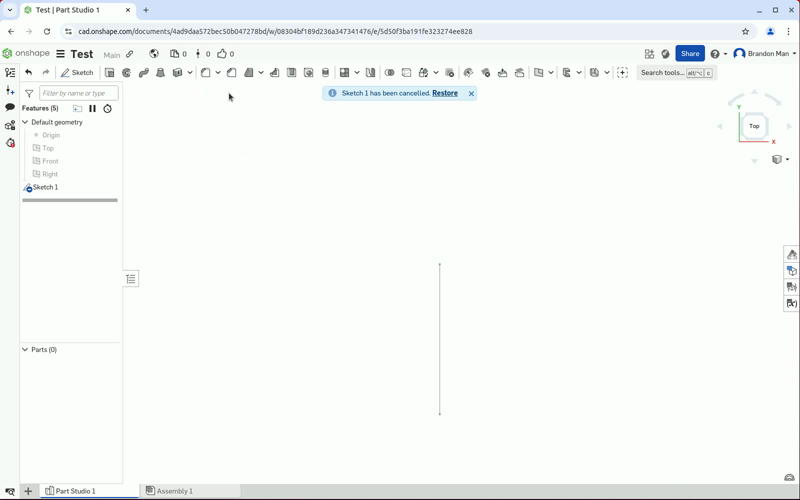
key(shift+s)
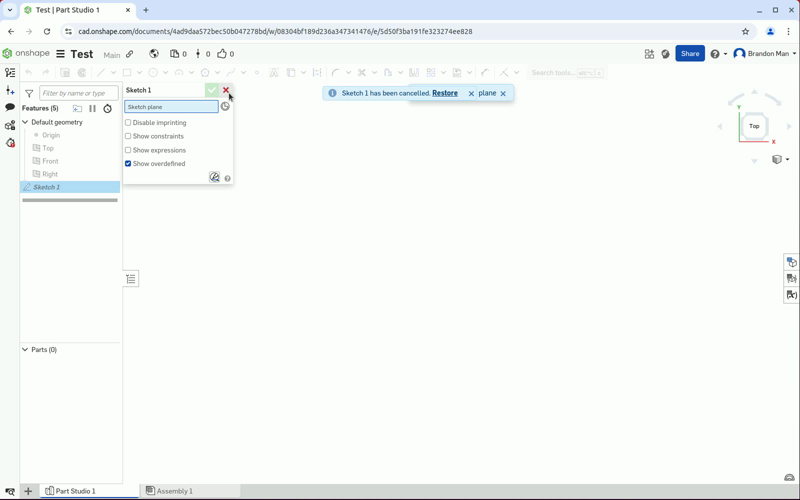
mouse_move(73, 150)
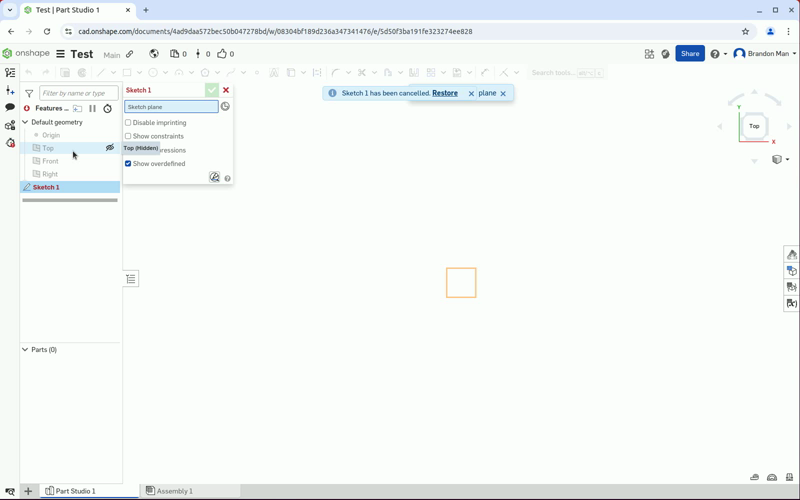
click(73, 150)
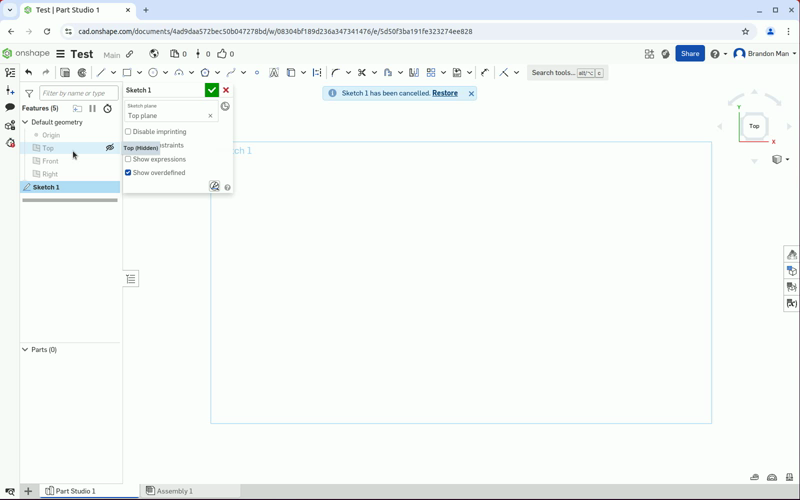
mouse_move(73, 352)
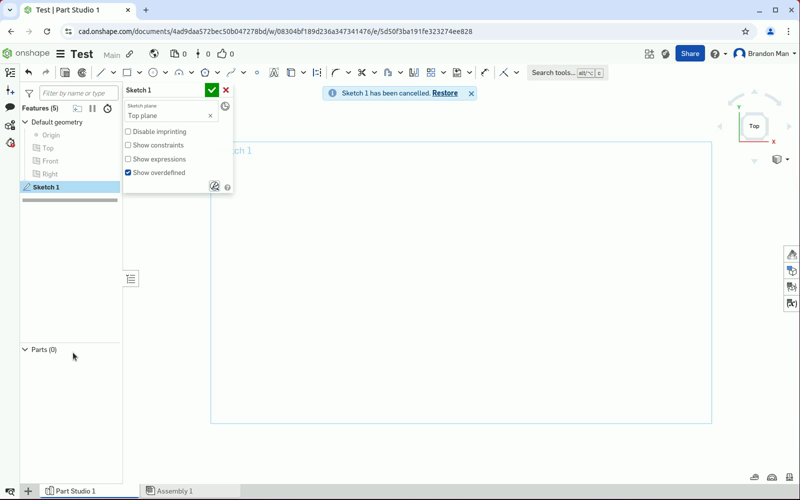
key(y)
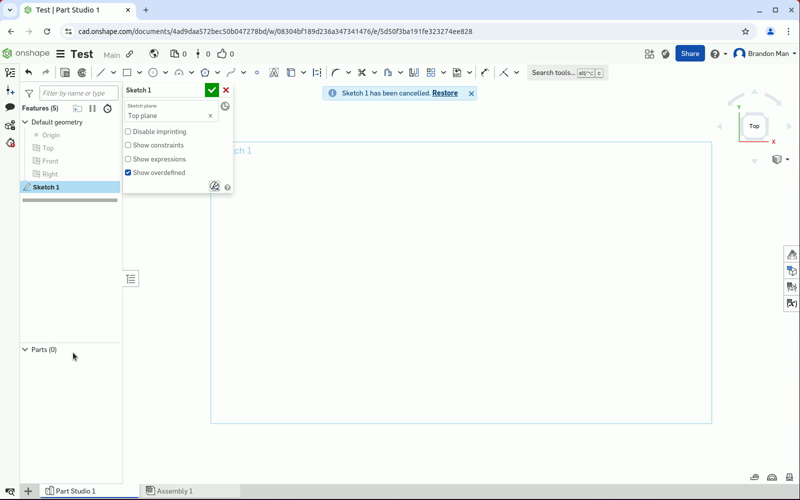
key(l)
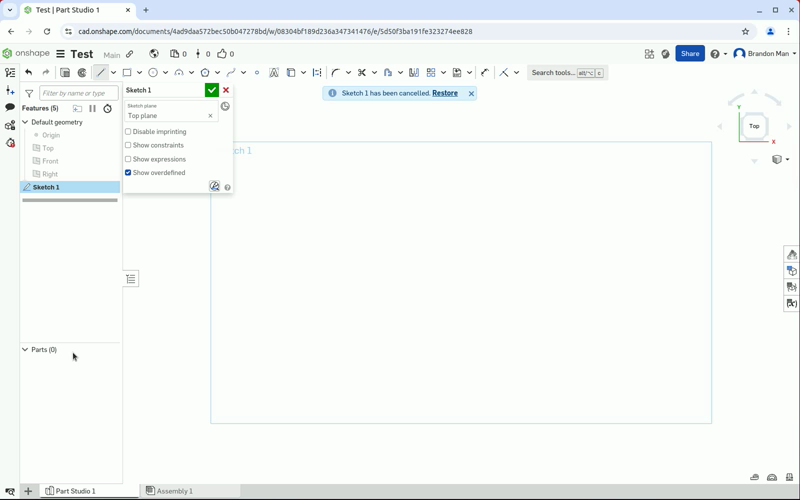
key_down(shift)
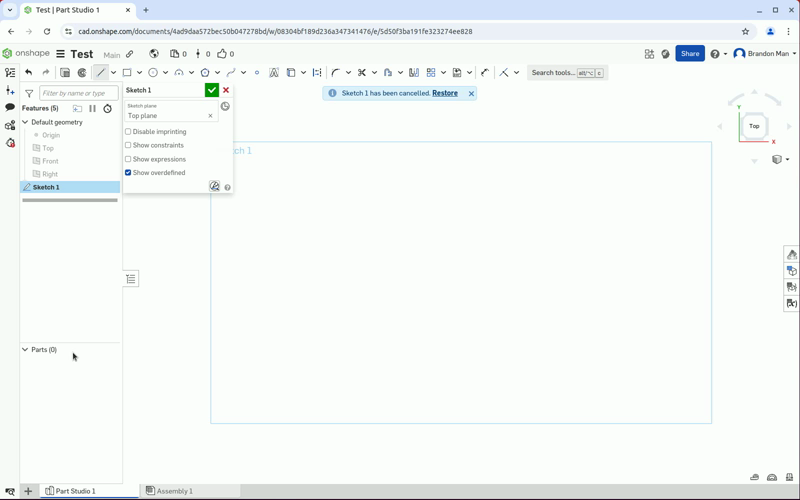
mouse_move(348, 380)
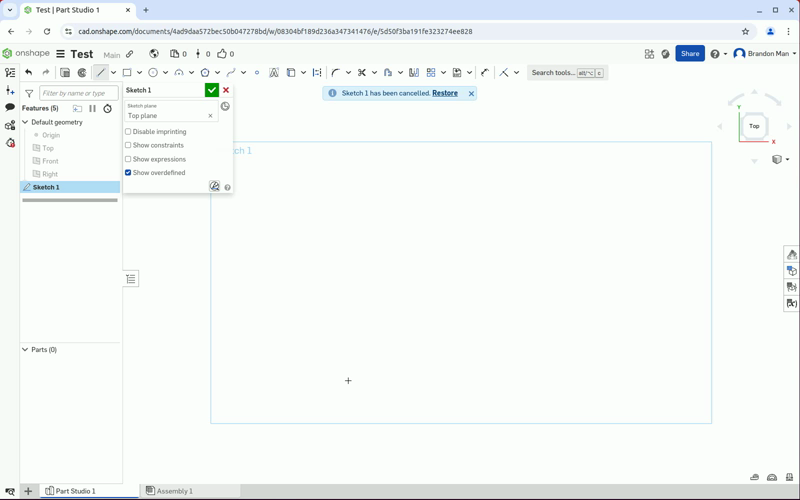
click(348, 380)
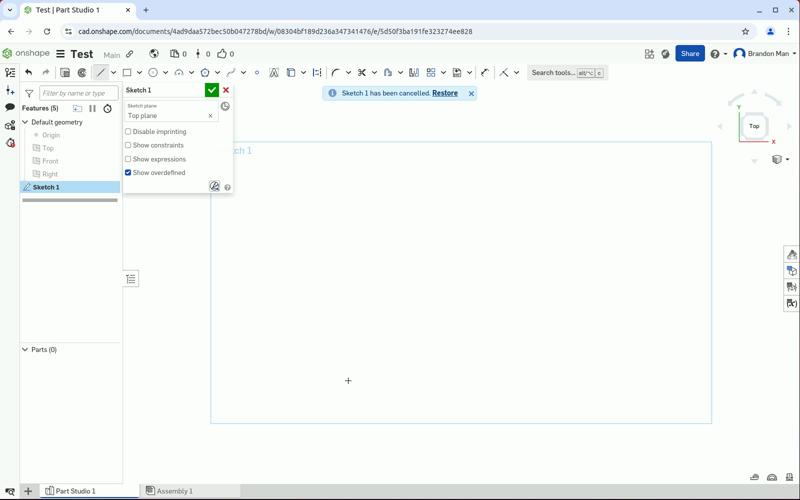
key_up(shift)
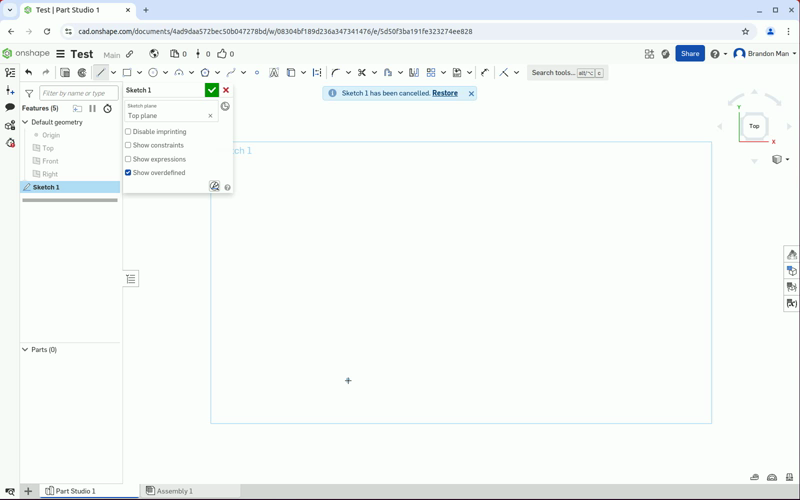
key_down(shift)
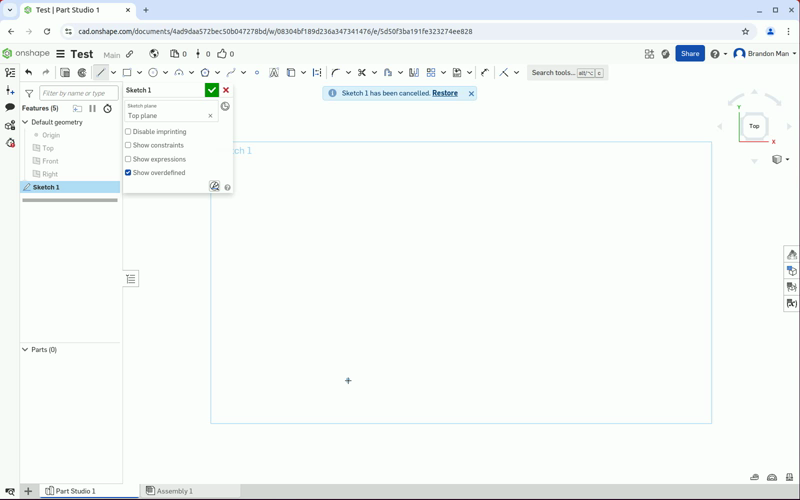
mouse_move(378, 380)
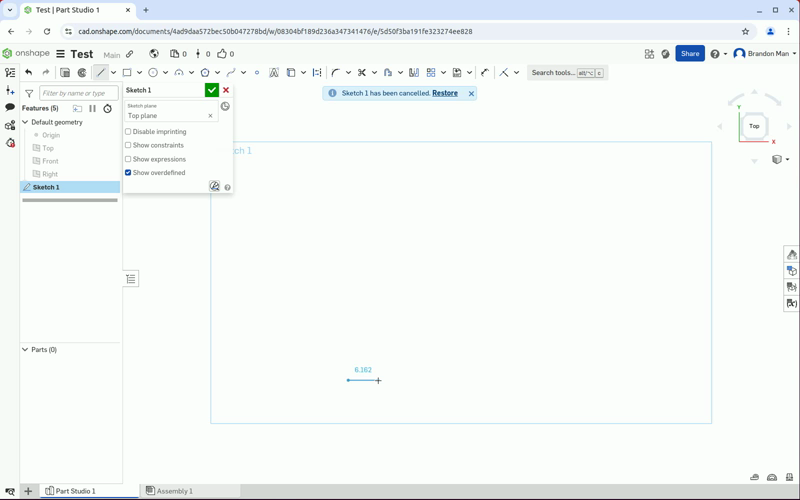
mouse_move(364, 396)
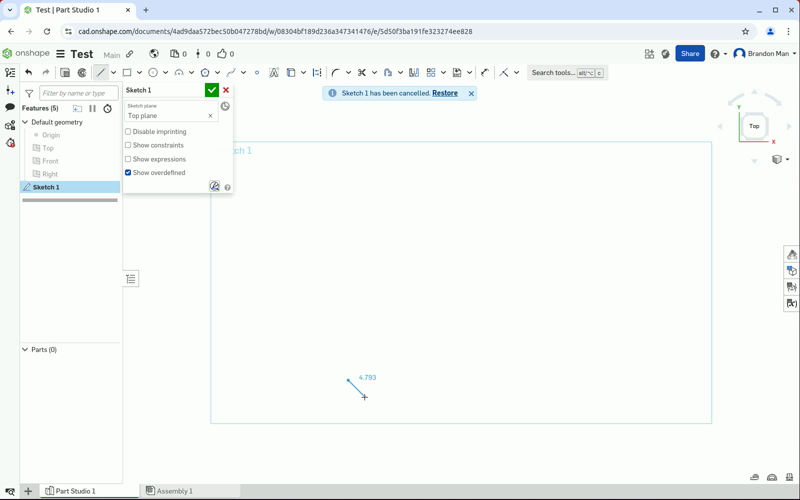
click(364, 396)
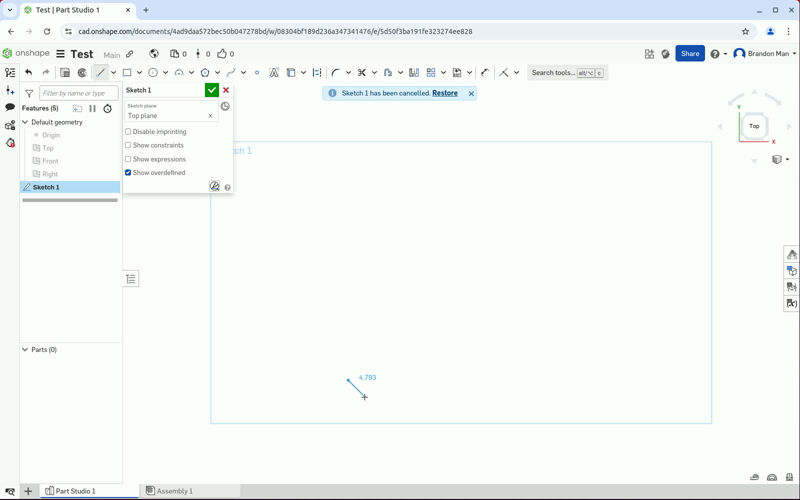
key_up(shift)
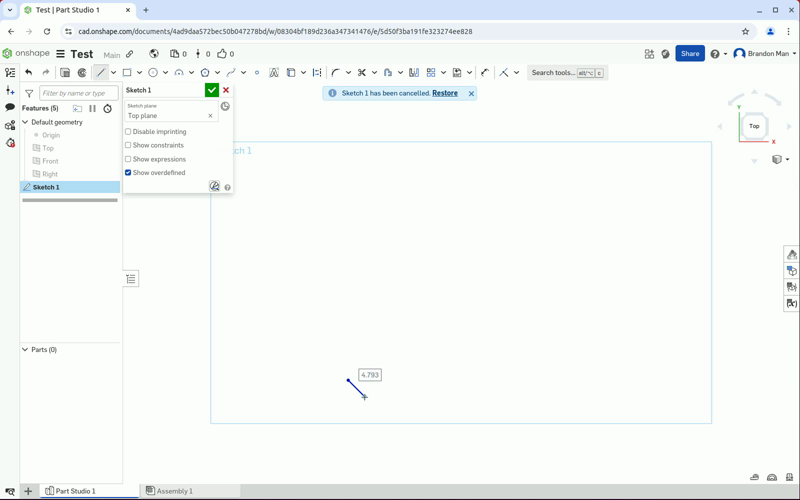
key_down(shift)
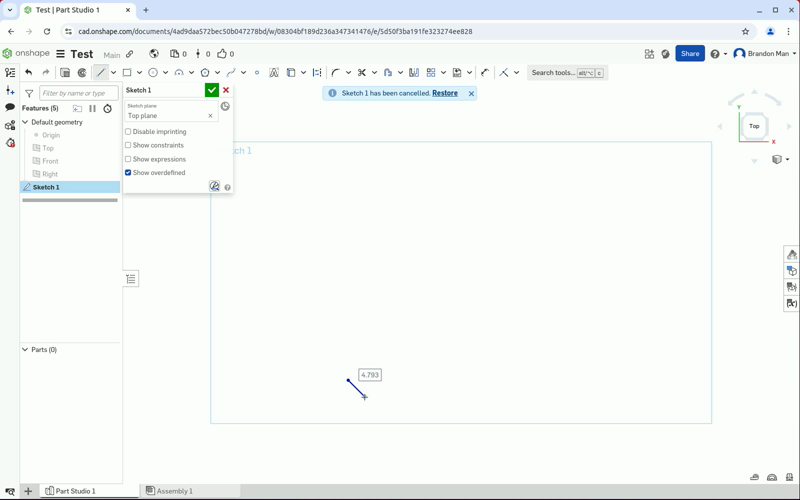
mouse_move(555, 396)
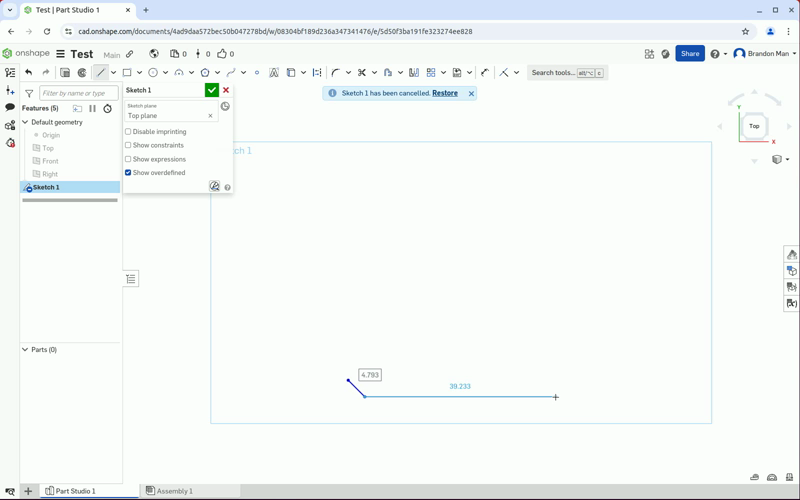
click(555, 396)
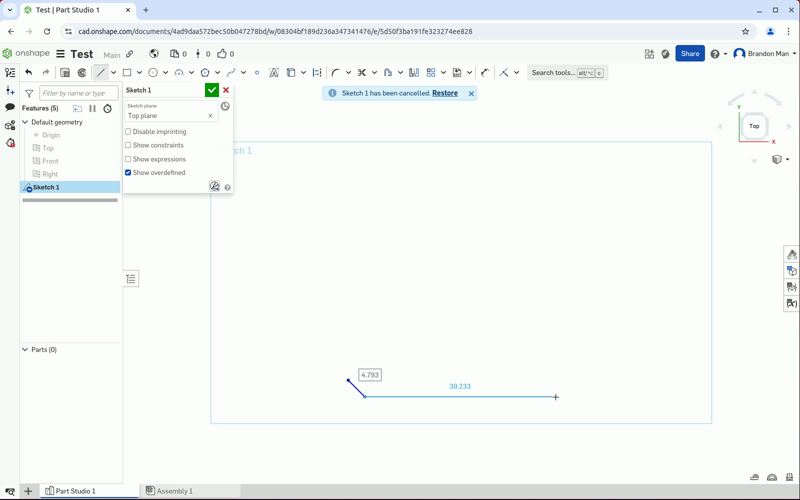
key_up(shift)
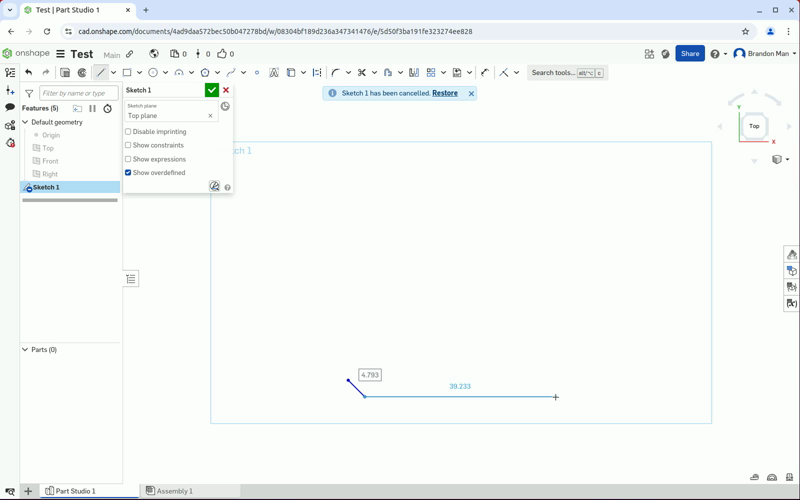
key_down(shift)
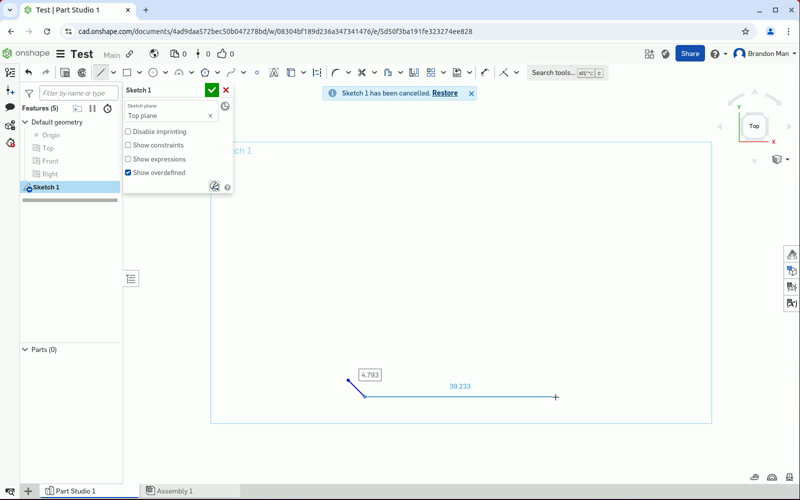
mouse_move(585, 396)
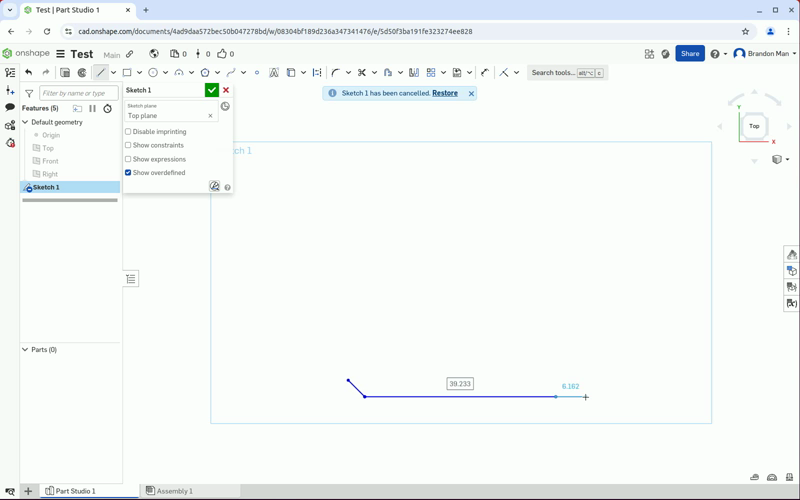
mouse_move(572, 380)
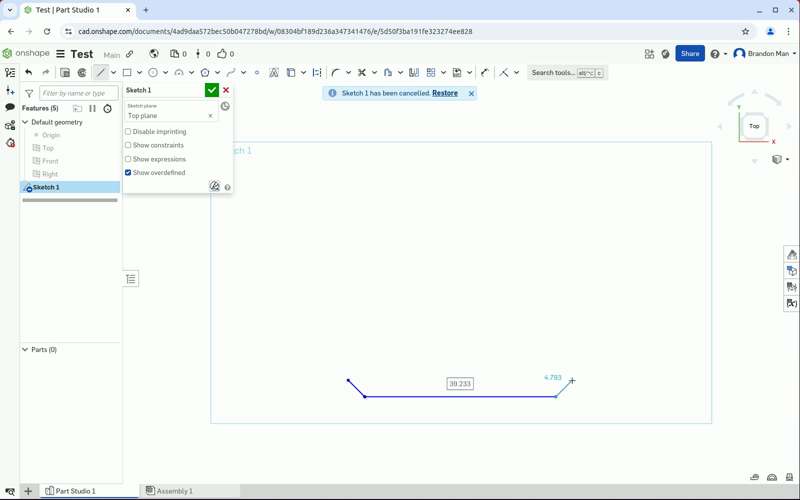
click(572, 380)
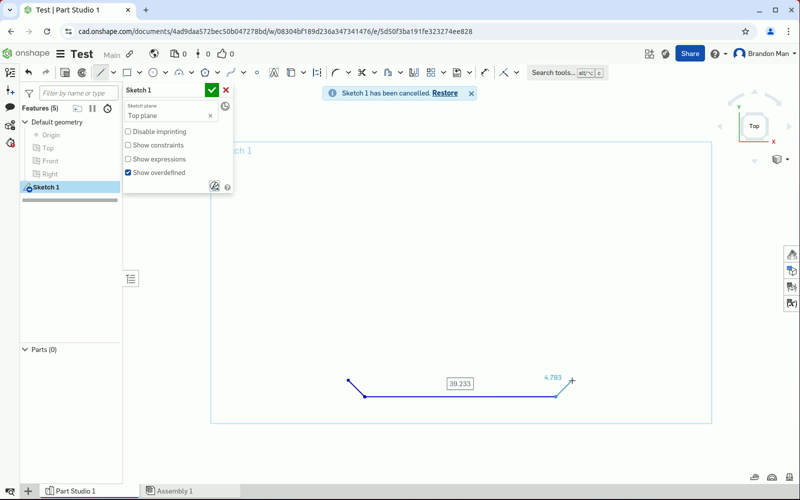
key_up(shift)
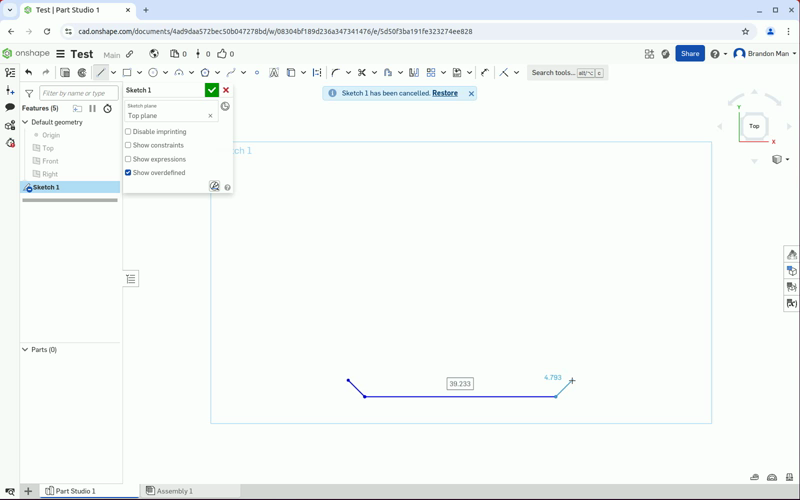
key_down(shift)
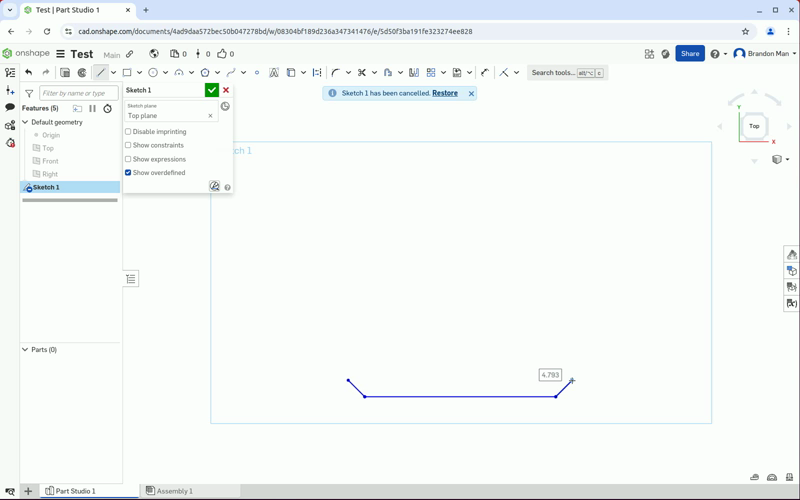
mouse_move(572, 186)
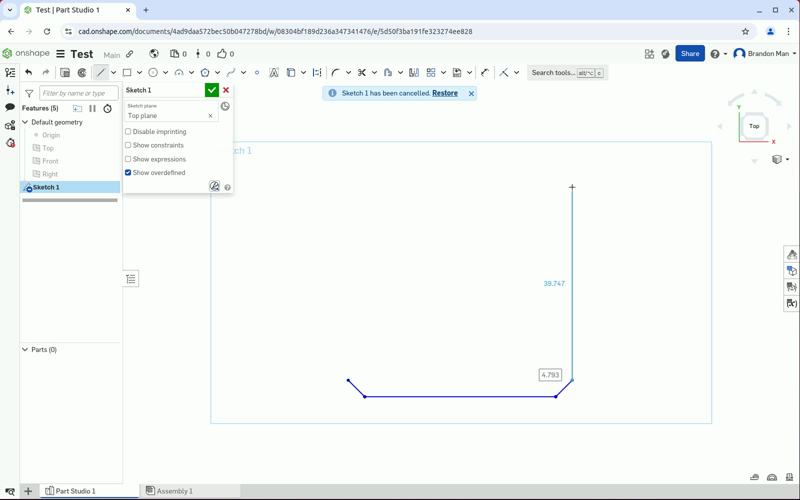
click(572, 186)
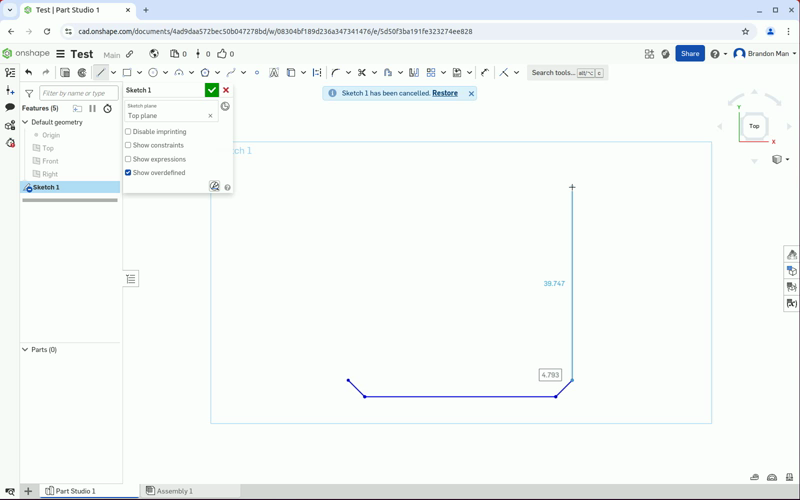
key_up(shift)
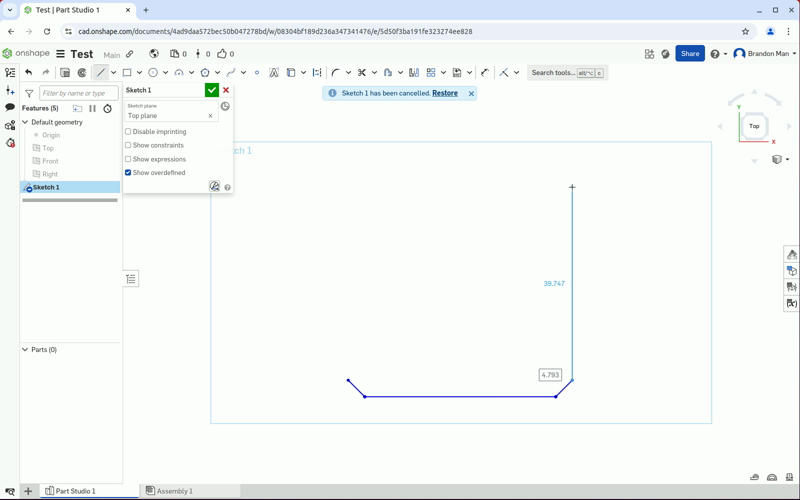
key_down(shift)
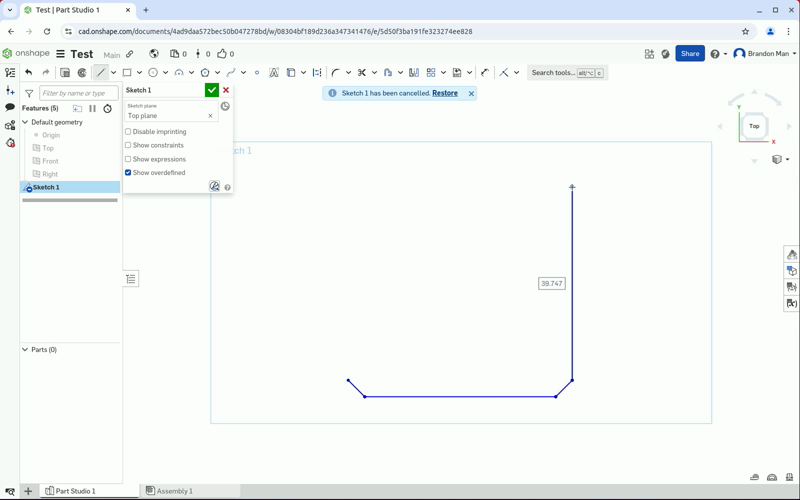
mouse_move(589, 186)
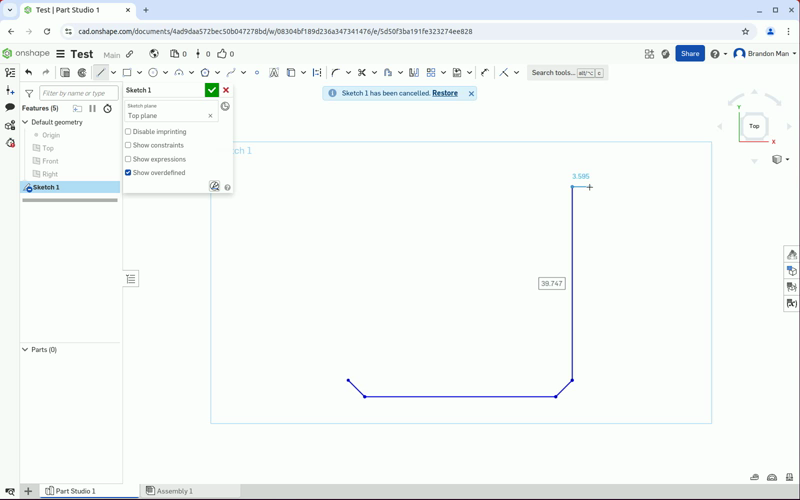
mouse_move(555, 172)
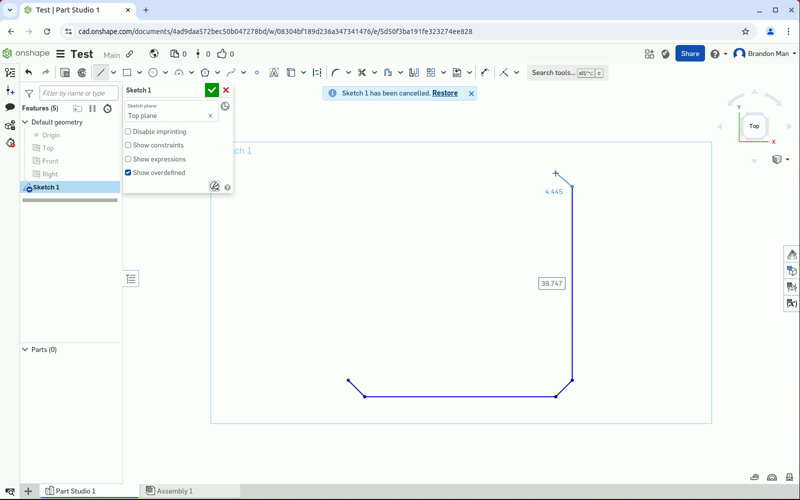
click(555, 172)
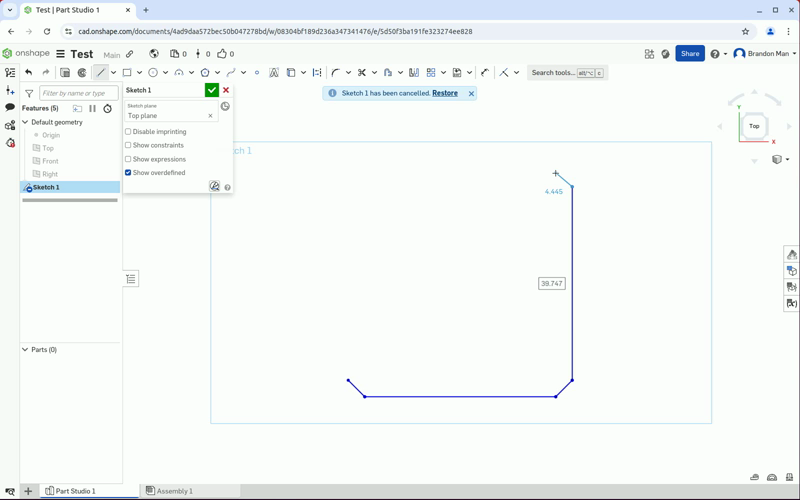
key_up(shift)
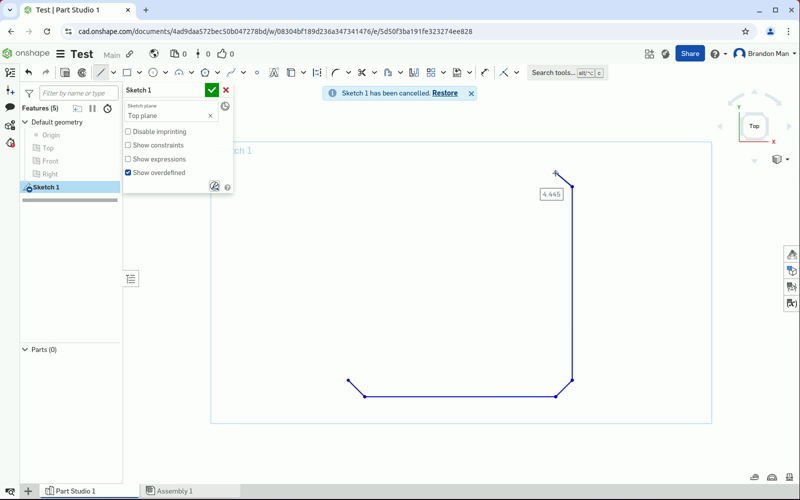
key_down(shift)
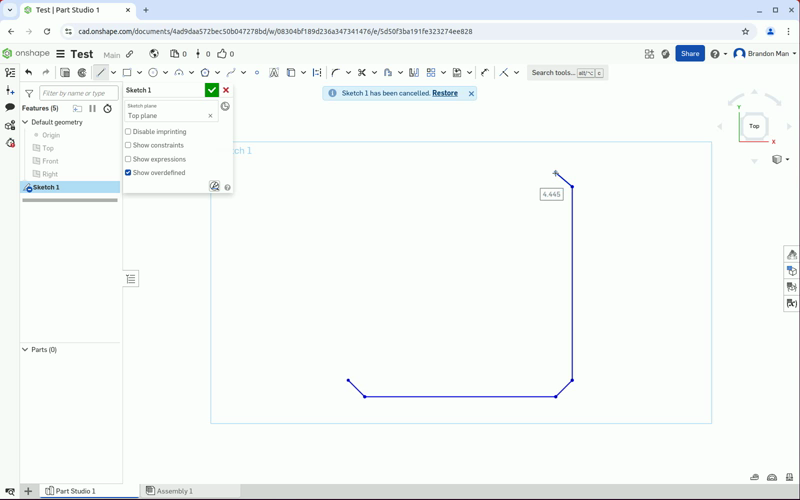
mouse_move(364, 172)
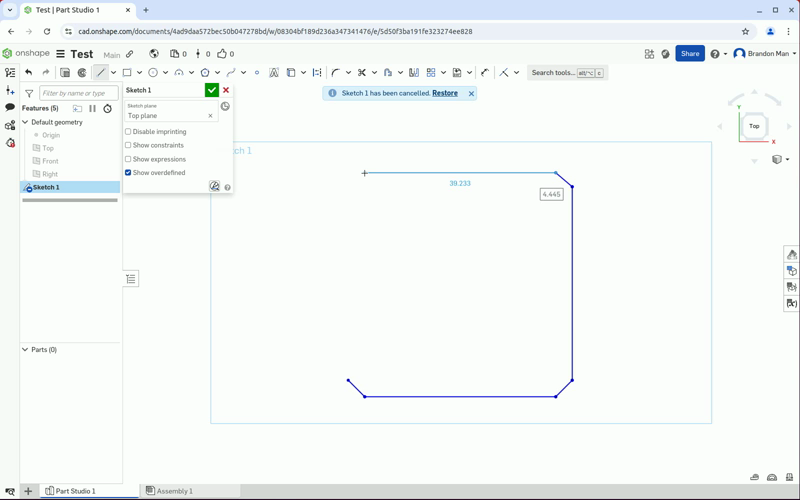
click(364, 172)
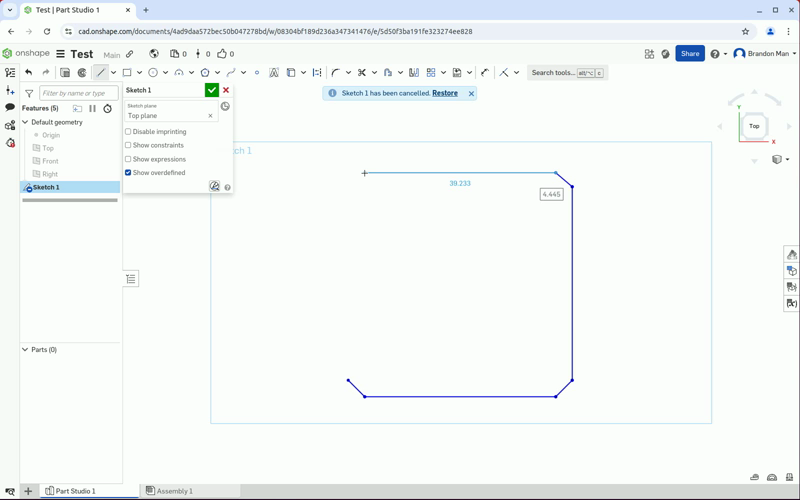
key_up(shift)
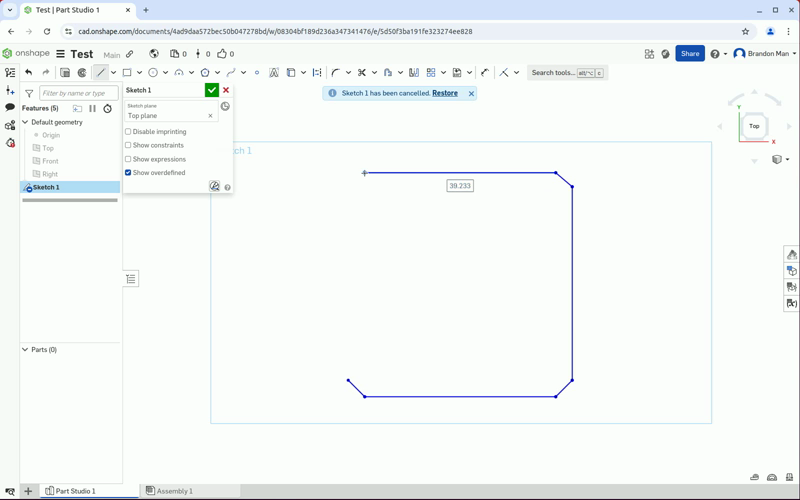
key_down(shift)
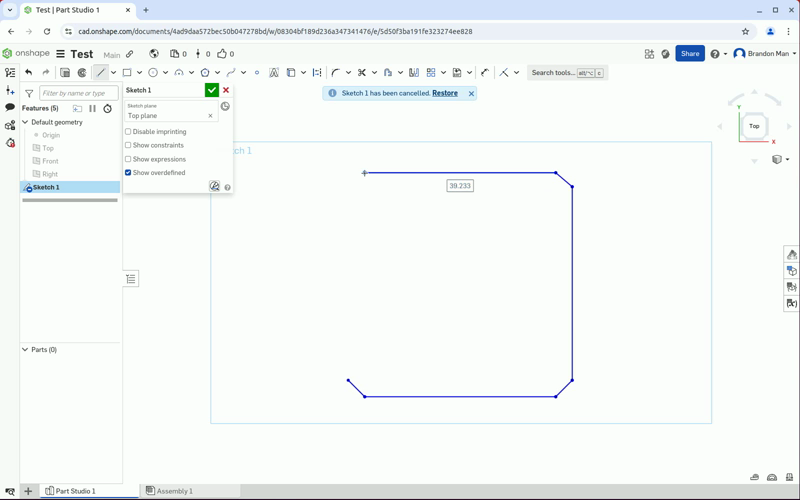
mouse_move(394, 172)
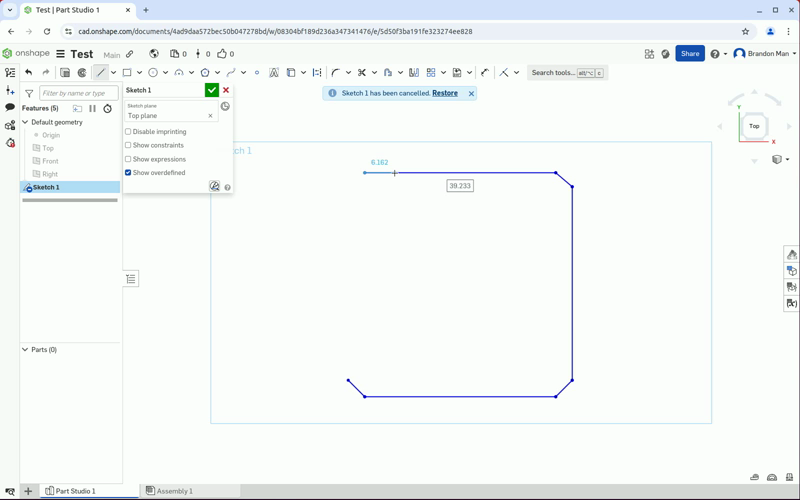
mouse_move(348, 186)
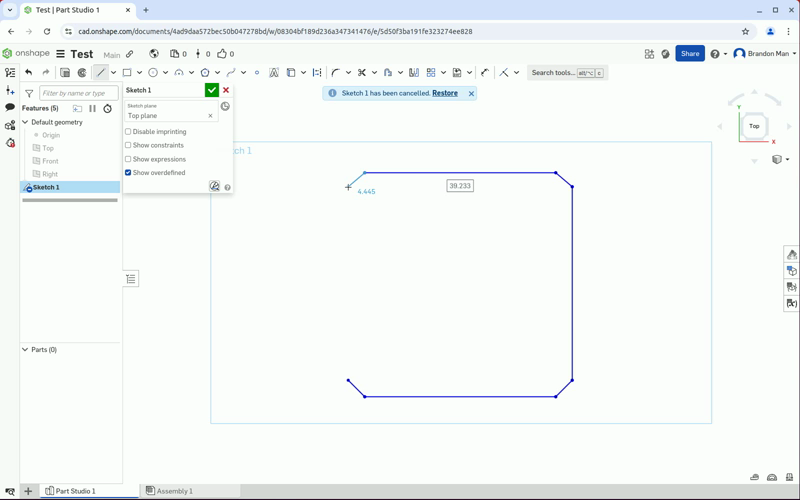
click(348, 186)
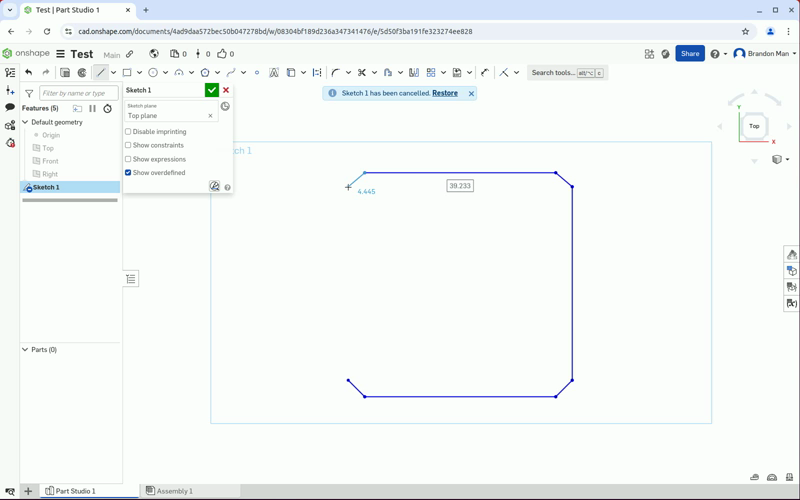
key_up(shift)
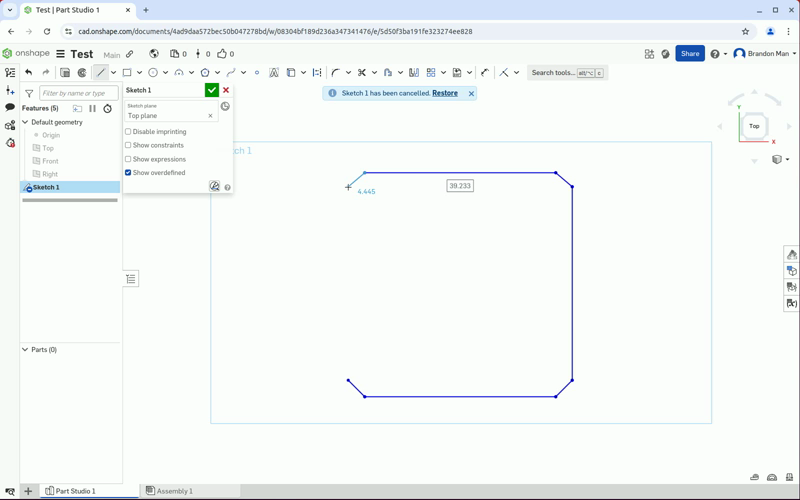
key_down(shift)
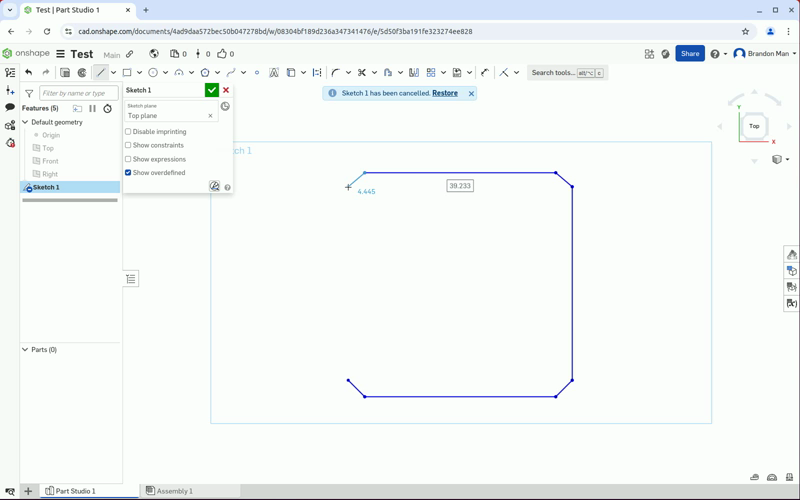
mouse_move(348, 380)
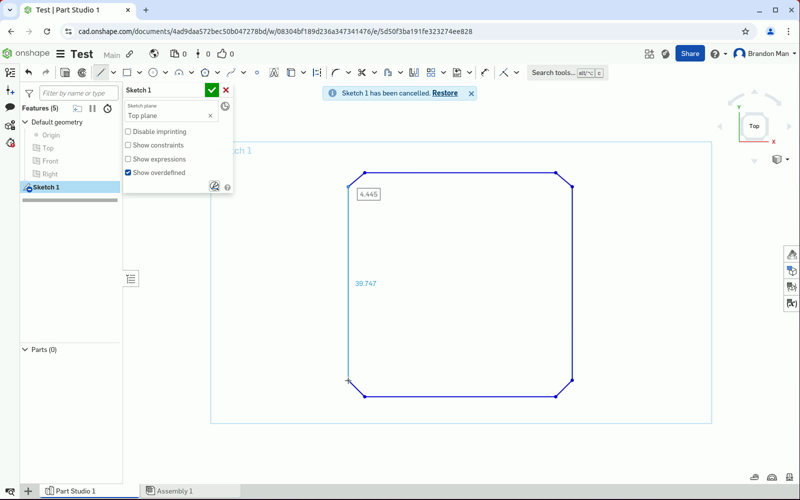
key_up(shift)
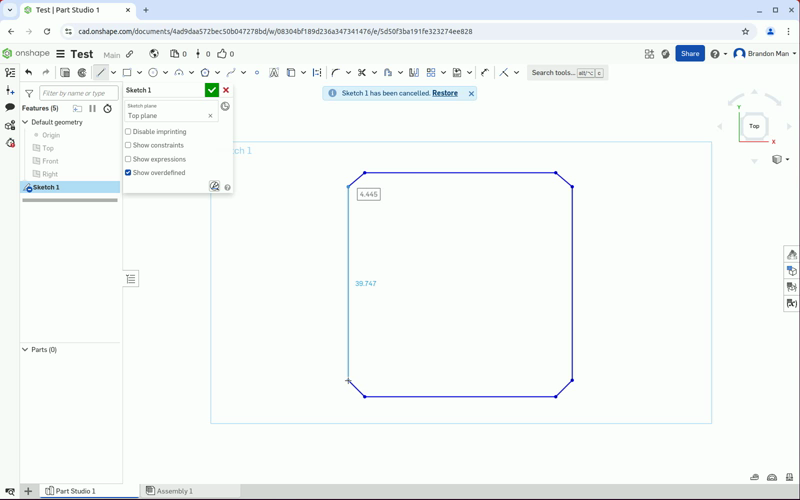
click(348, 380)
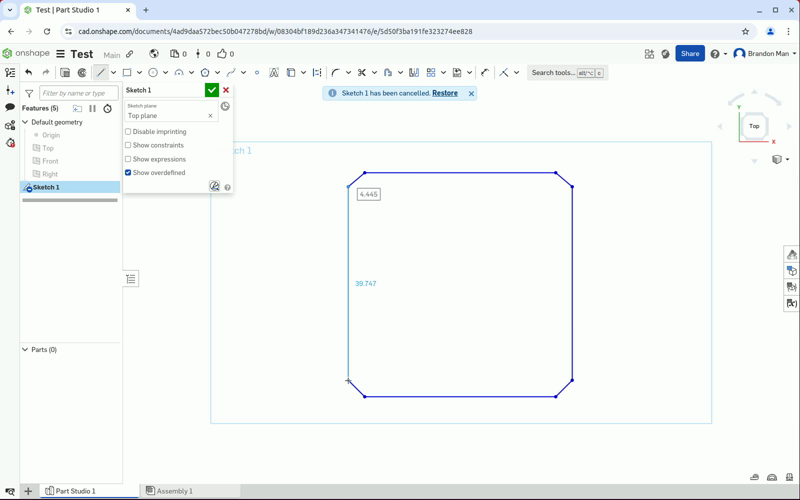
key(esc)
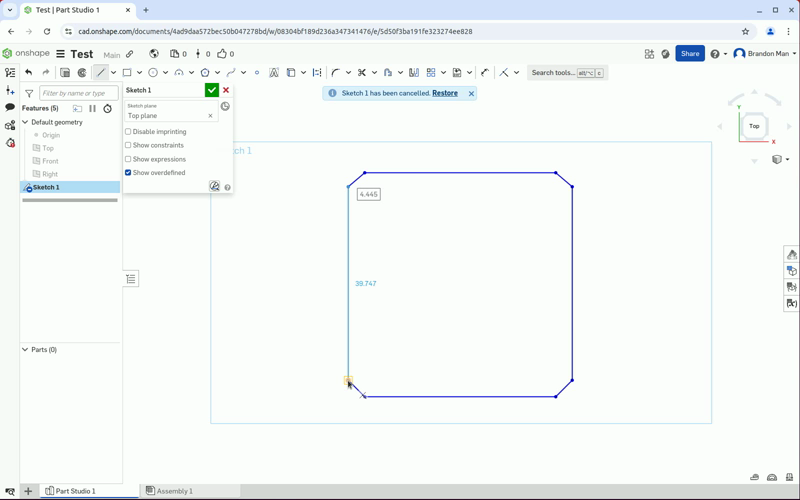
mouse_move(442, 344)
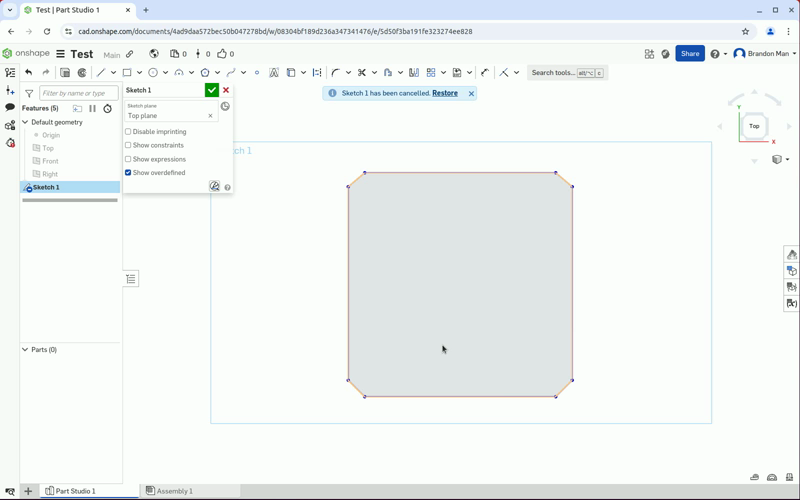
click(442, 344)
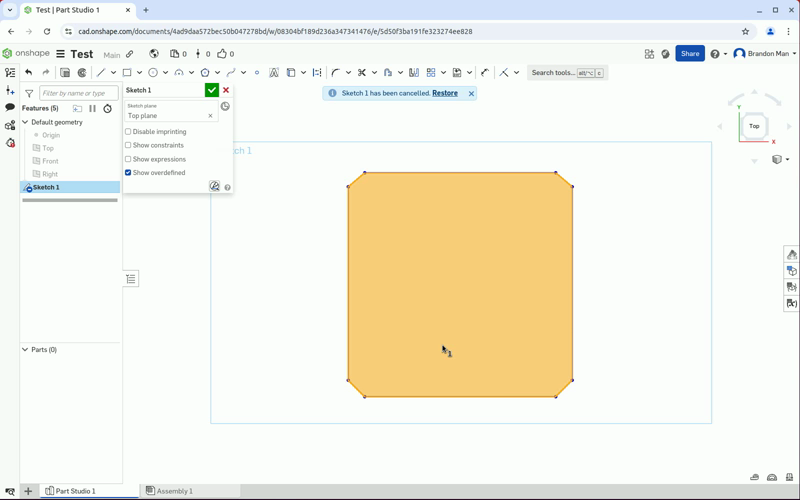
mouse_move(73, 352)
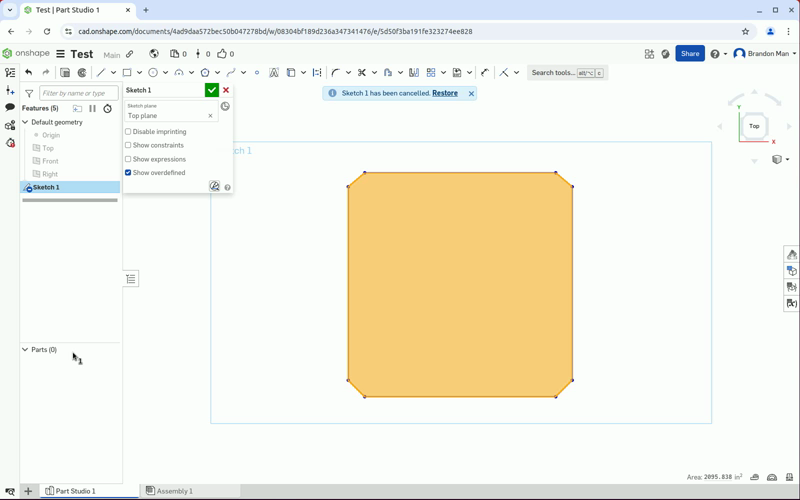
key(shift+y)
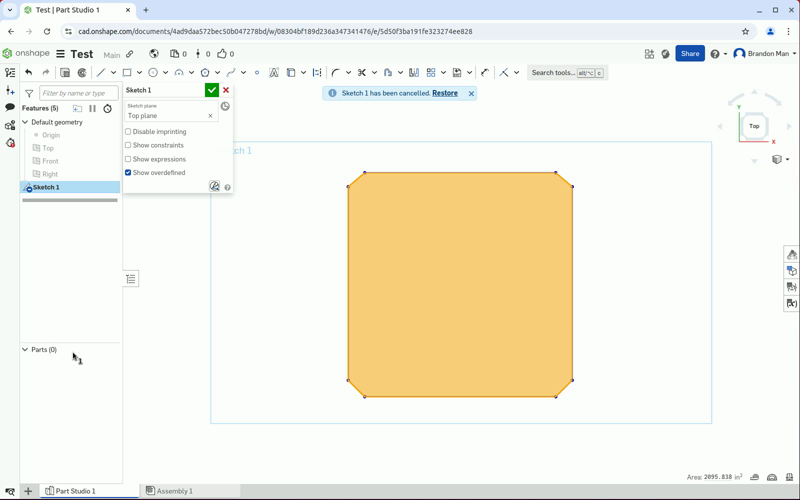
key(shift+e)
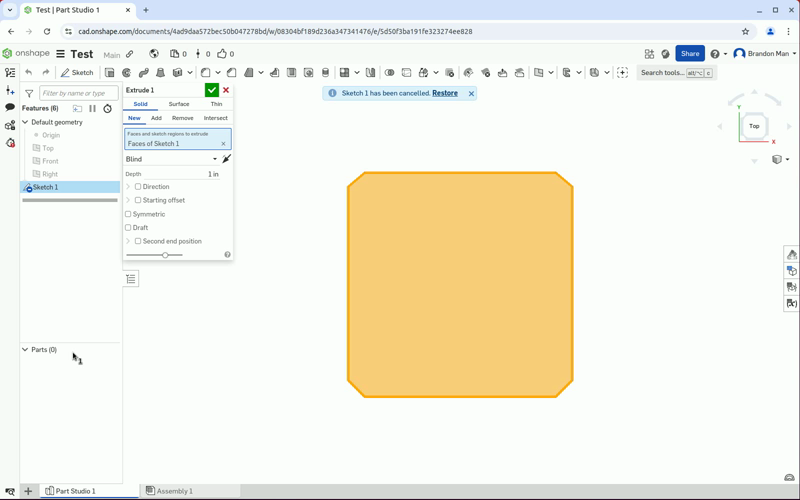
mouse_move(143, 106)
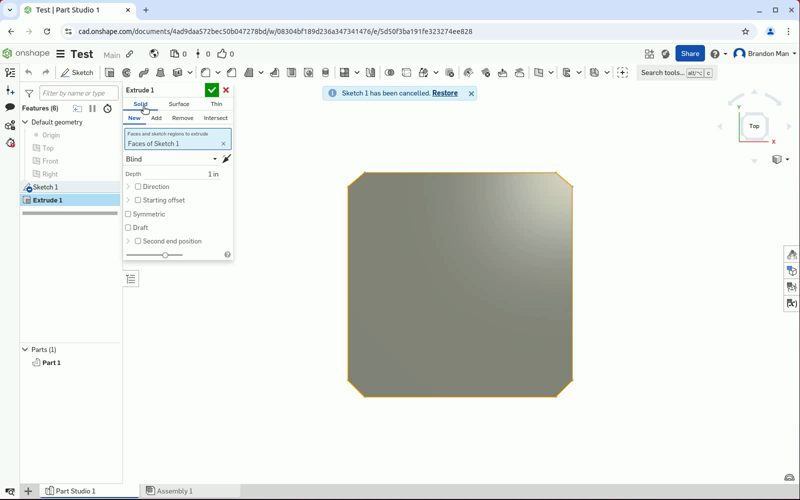
click(143, 106)
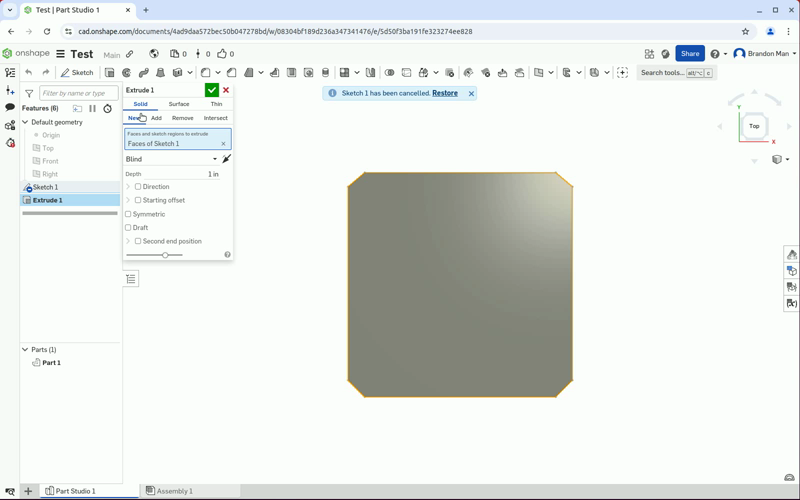
mouse_move(137, 120)
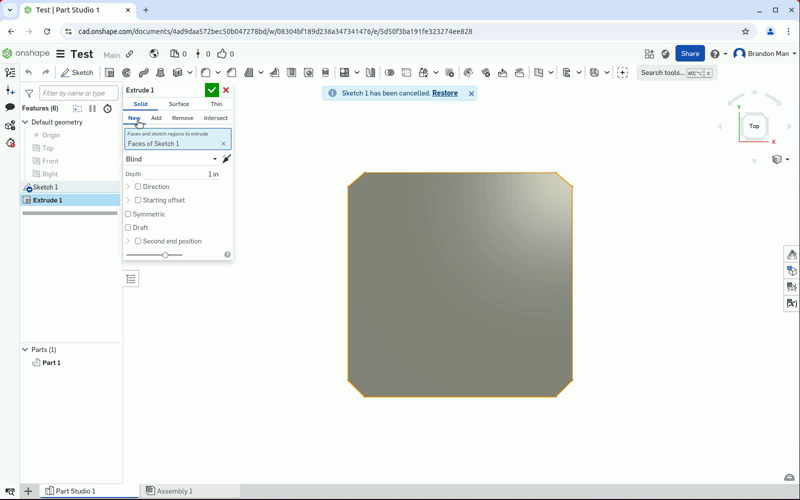
click(137, 120)
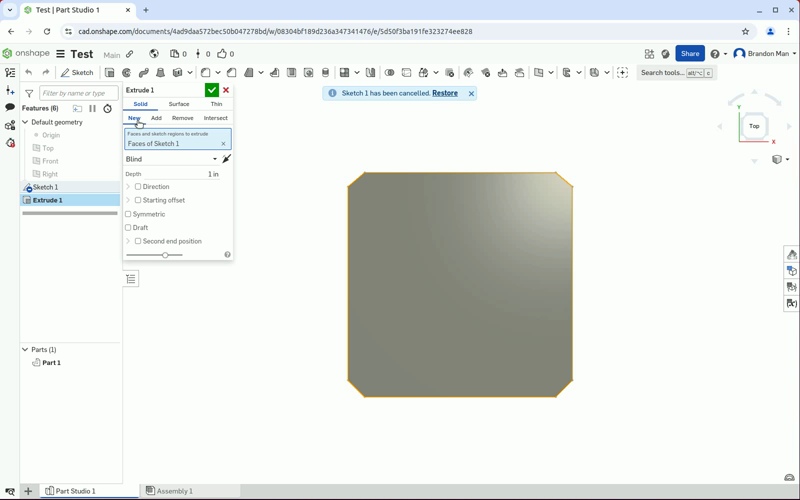
key(tab, 4)
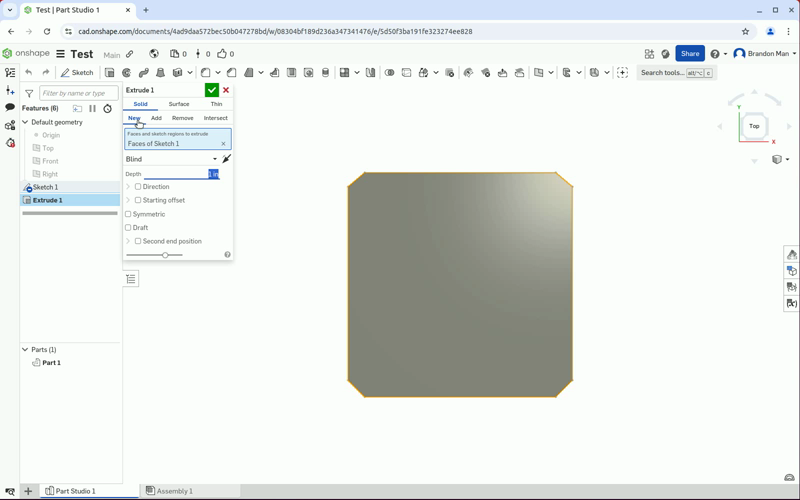
text(2.166)
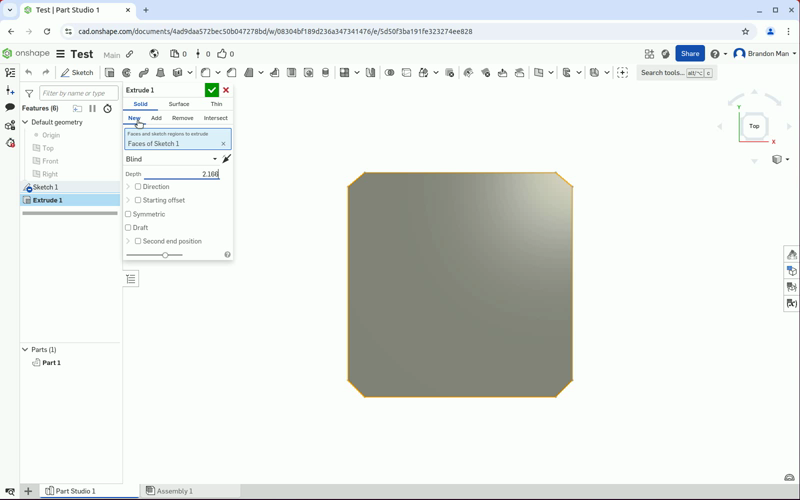
key(enter)
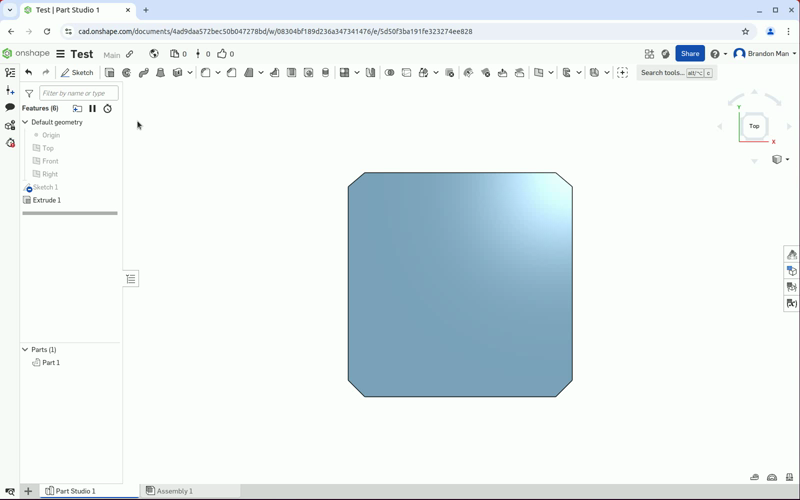
key(shift+h)
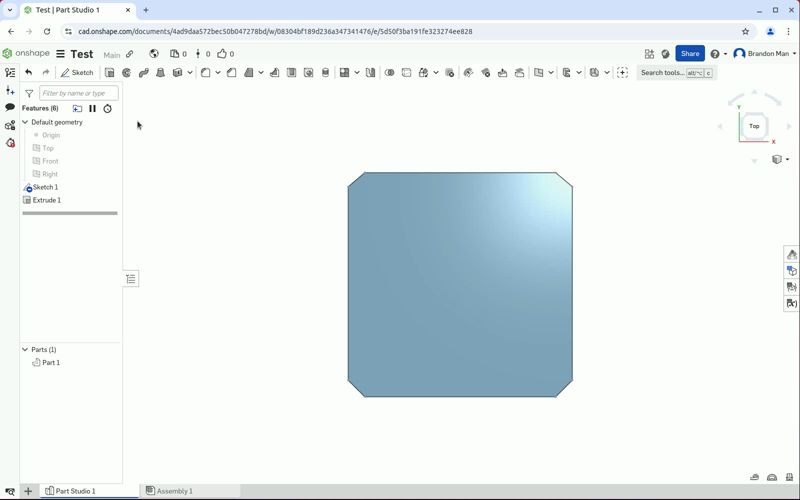
key(shift+h)
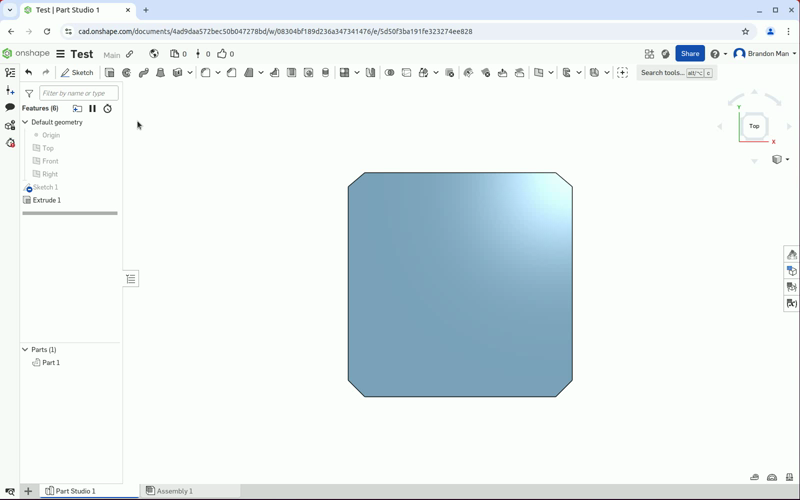
mouse_move(73, 189)
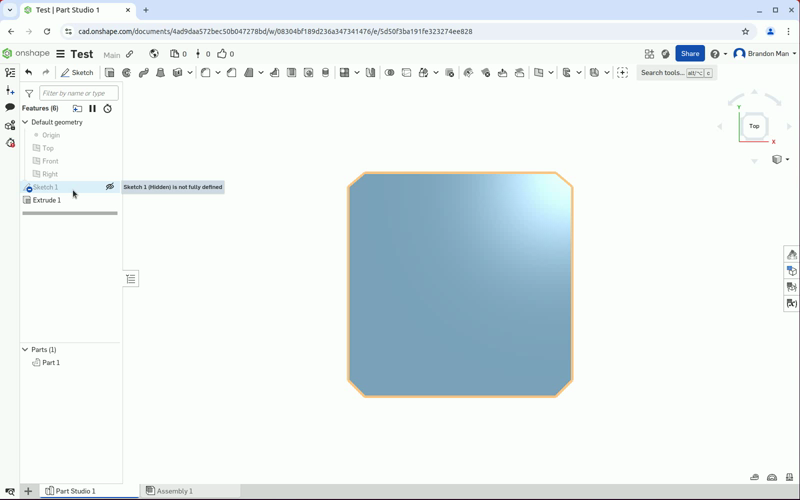
click(73, 189)
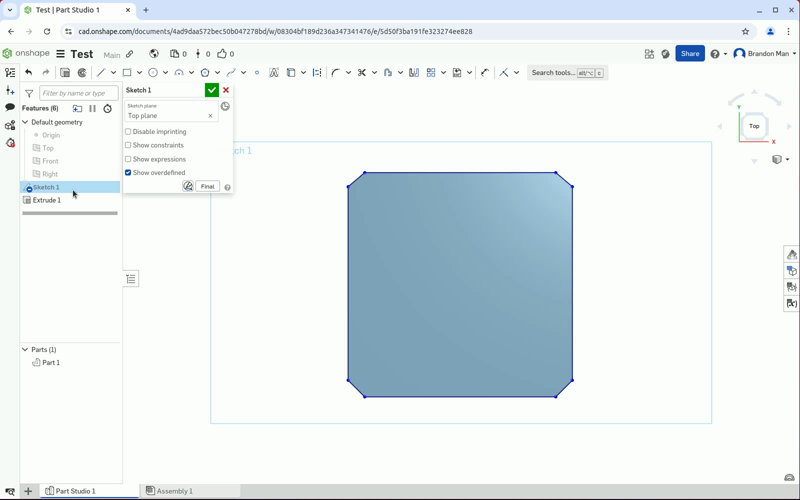
mouse_move(229, 92)
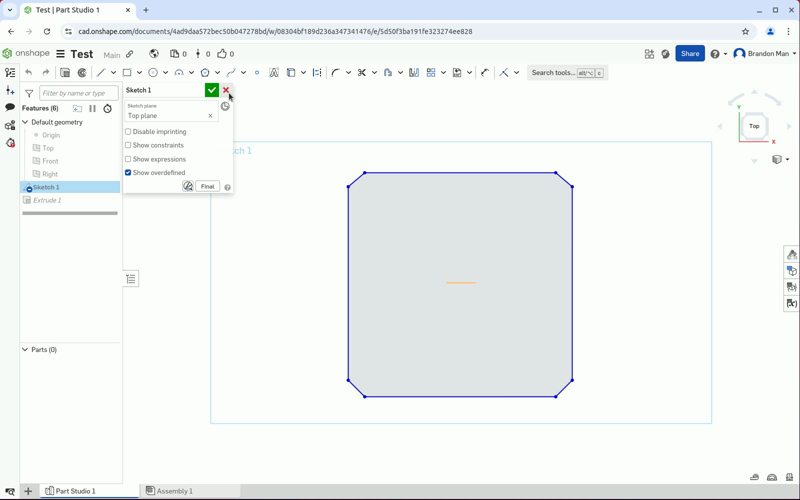
click(229, 92)
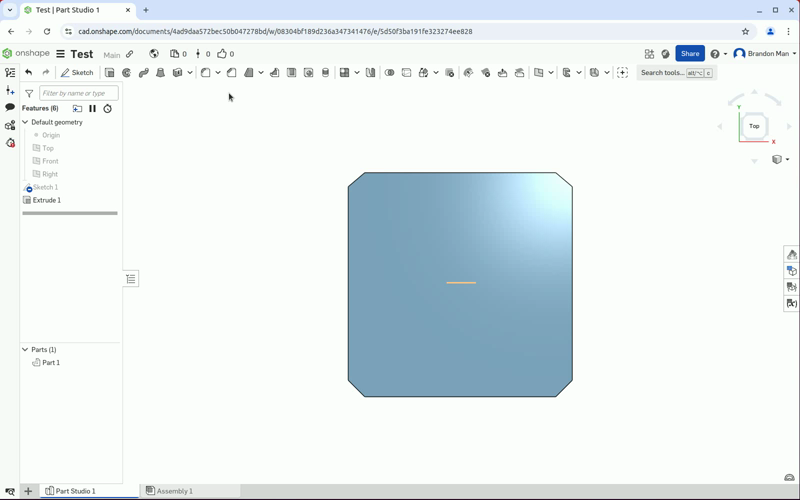
mouse_move(541, 75)
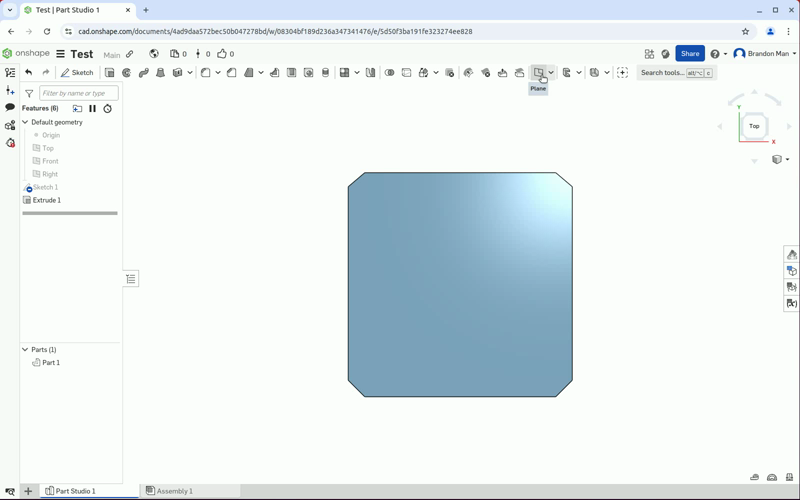
click(541, 75)
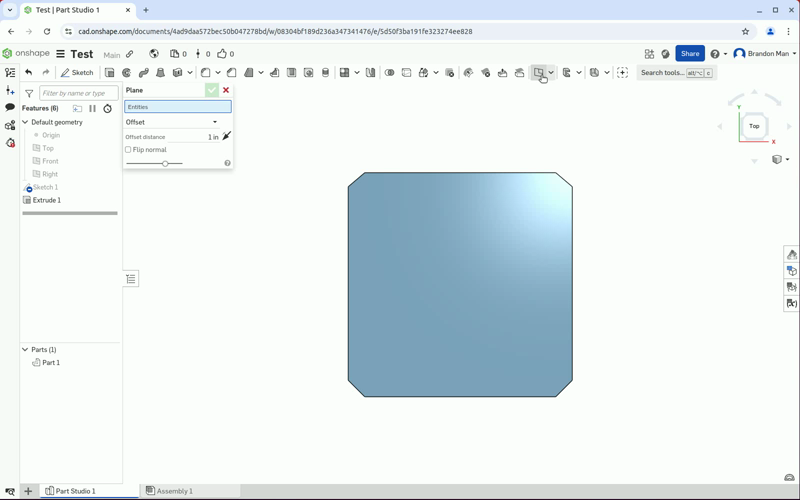
mouse_move(73, 150)
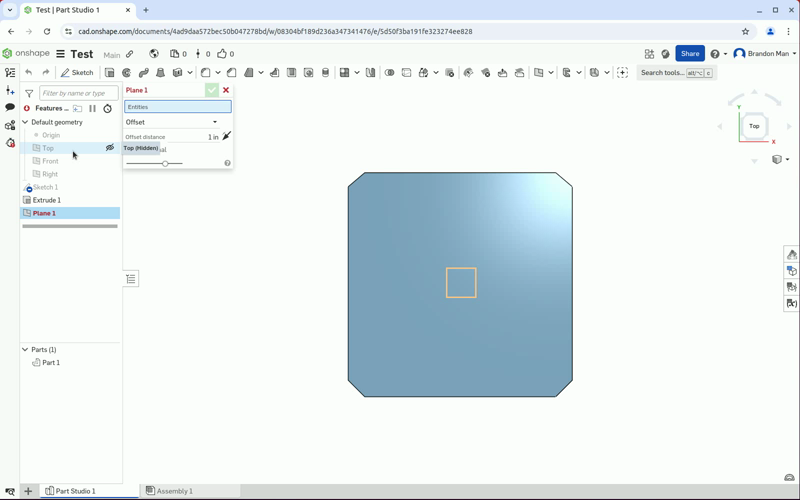
click(73, 150)
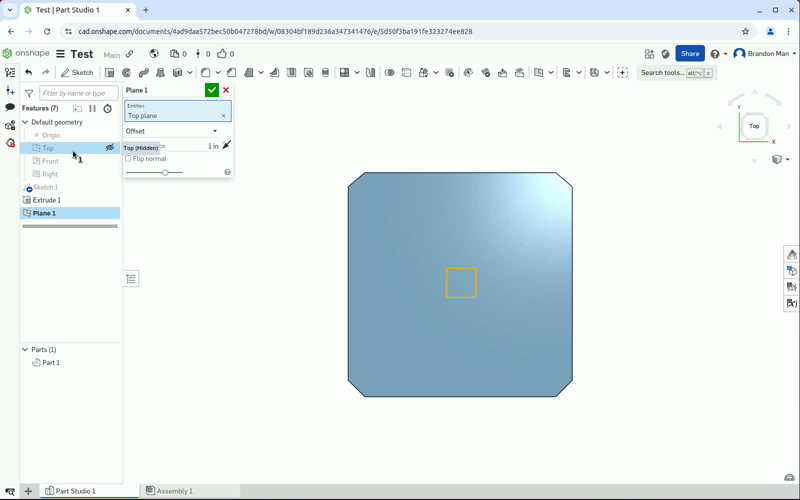
key(tab, 2)
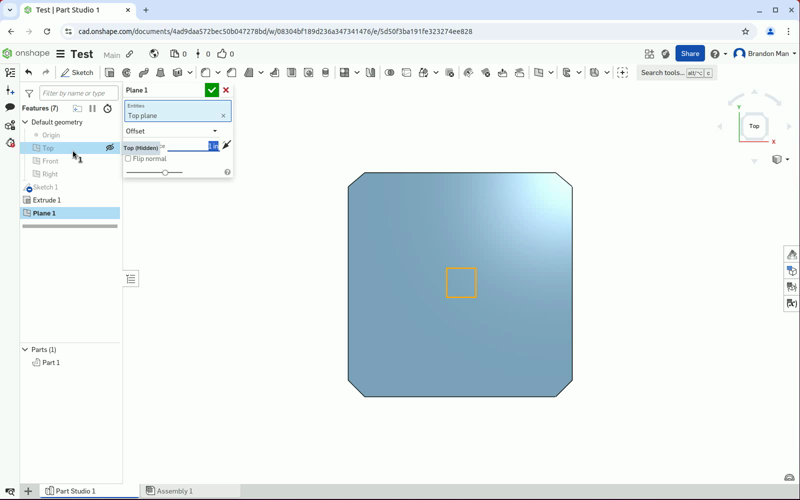
text(2.157)
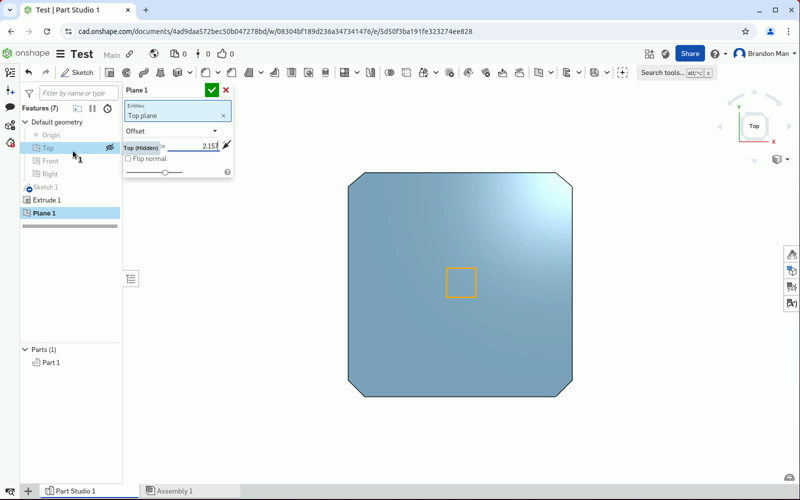
key(enter, 2)
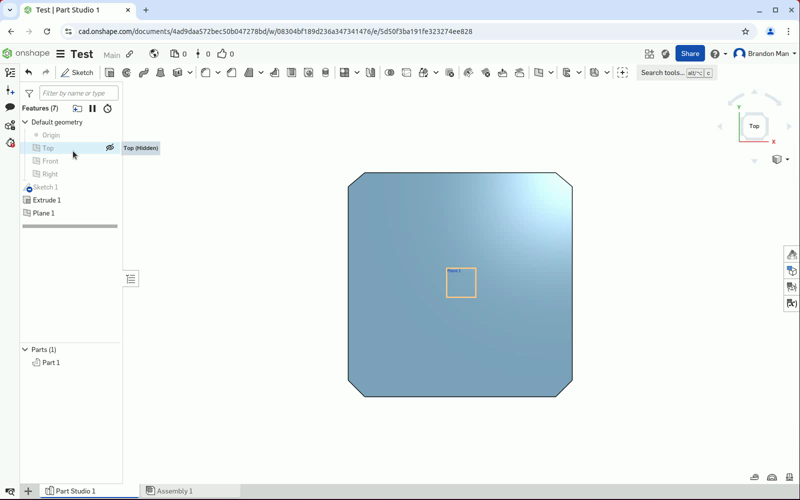
key(shift+s)
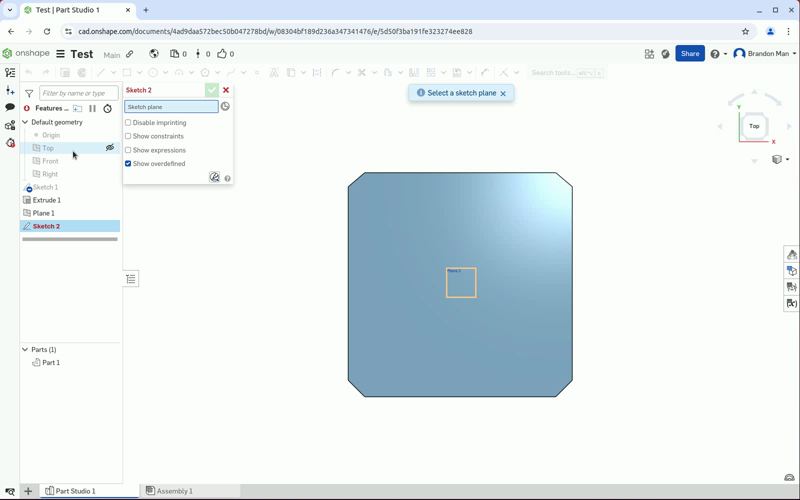
mouse_move(73, 215)
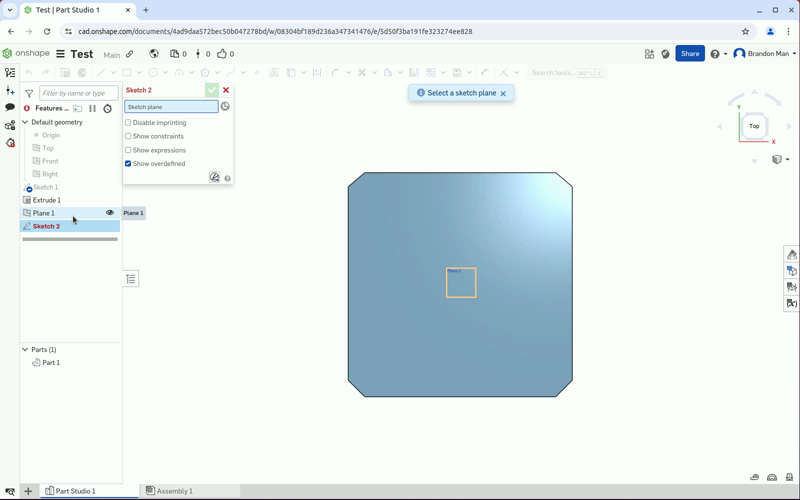
click(73, 215)
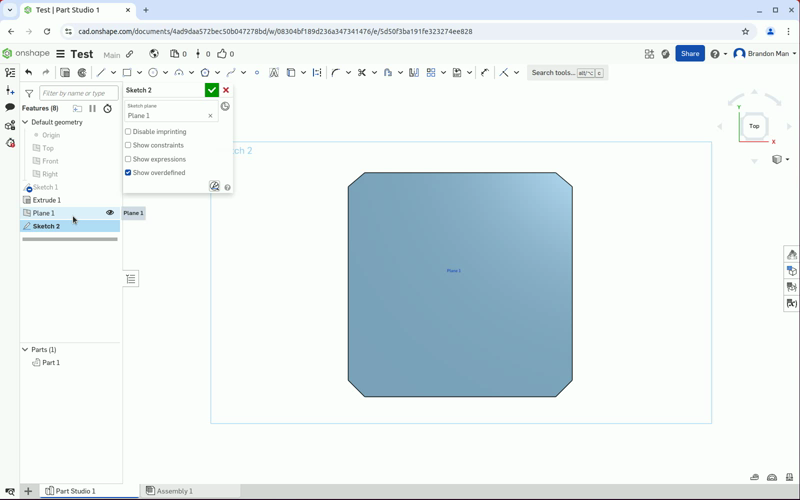
mouse_move(73, 352)
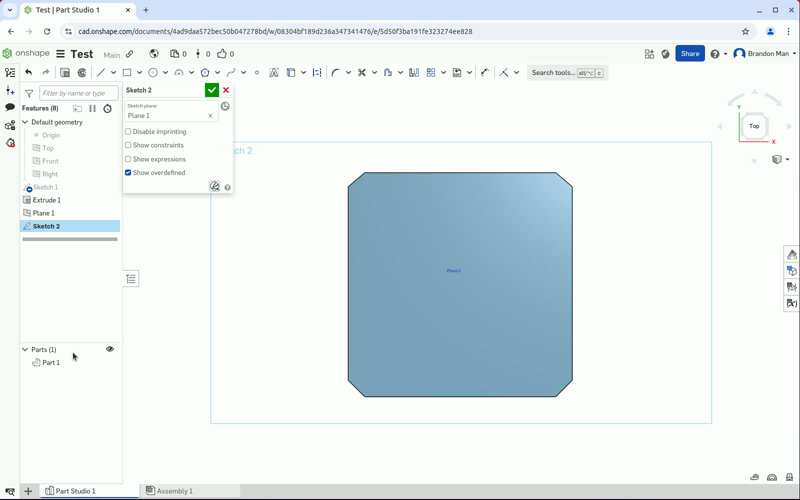
key(y)
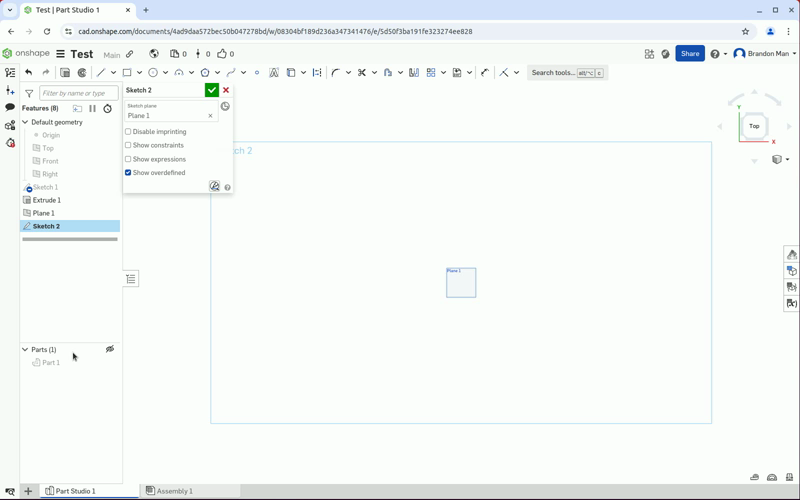
key(c)
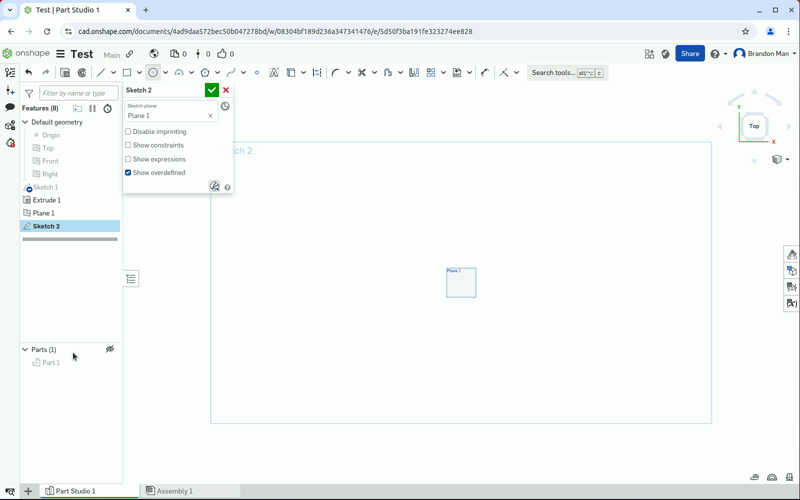
key_down(shift)
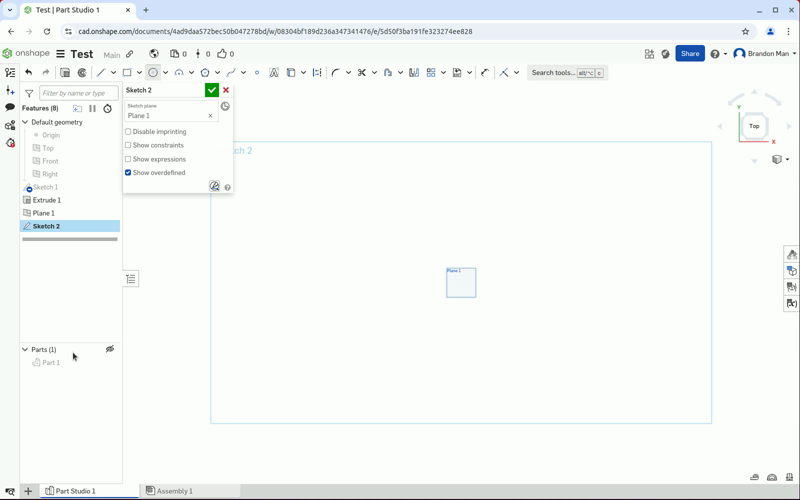
mouse_move(461, 285)
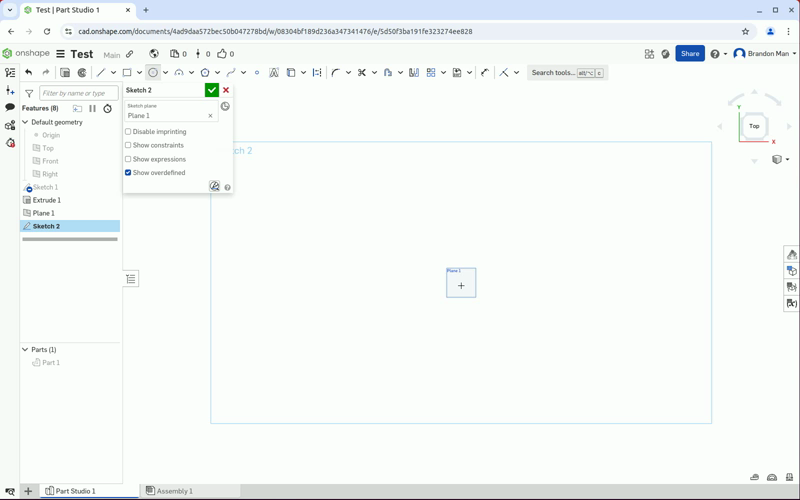
click(461, 285)
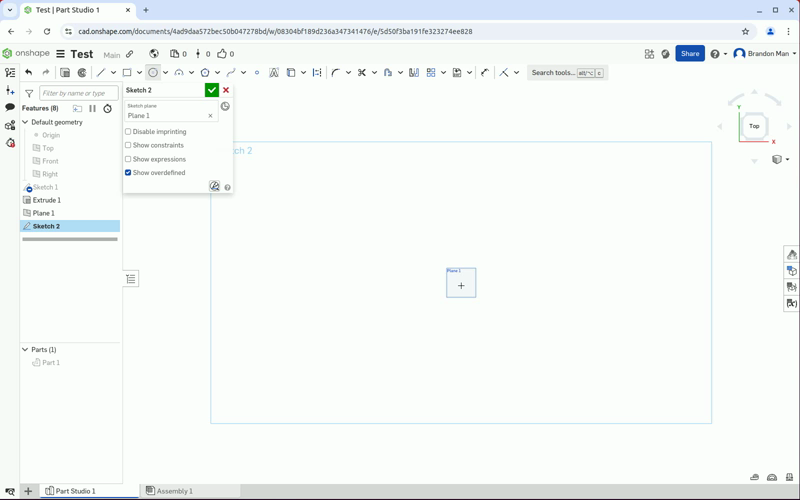
key_up(shift)
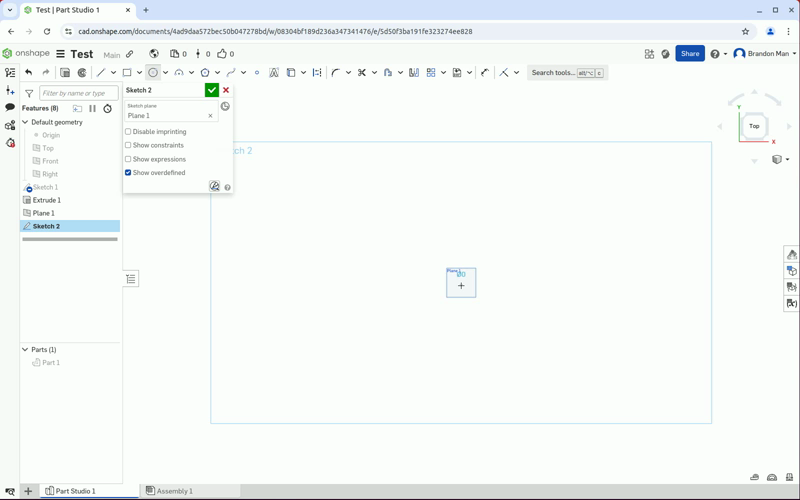
mouse_move(546, 285)
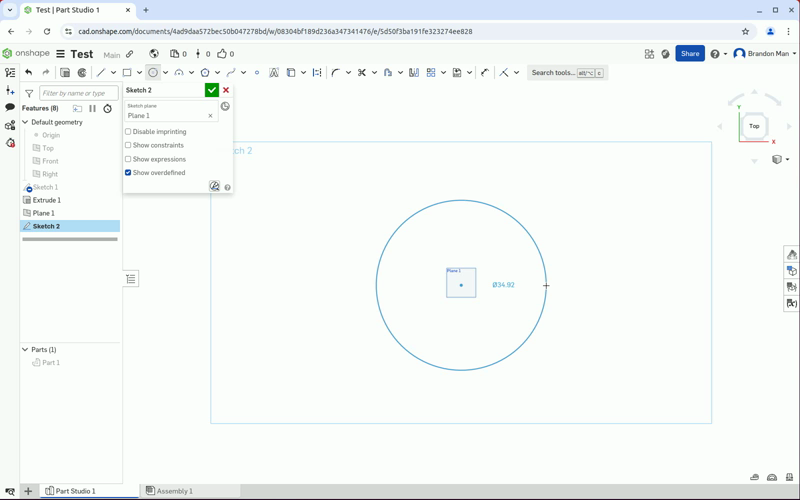
click(546, 285)
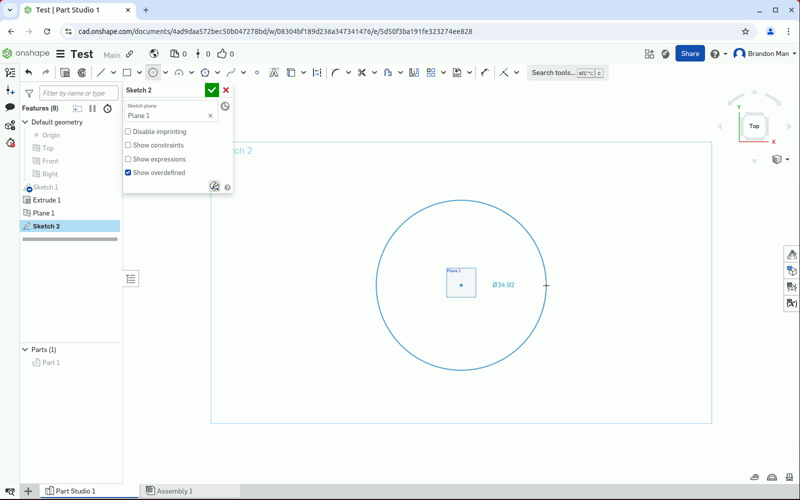
key(esc)
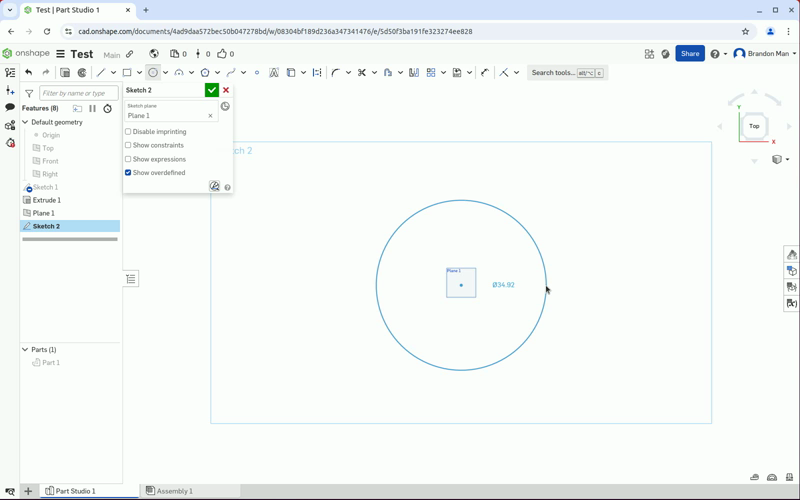
mouse_move(423, 226)
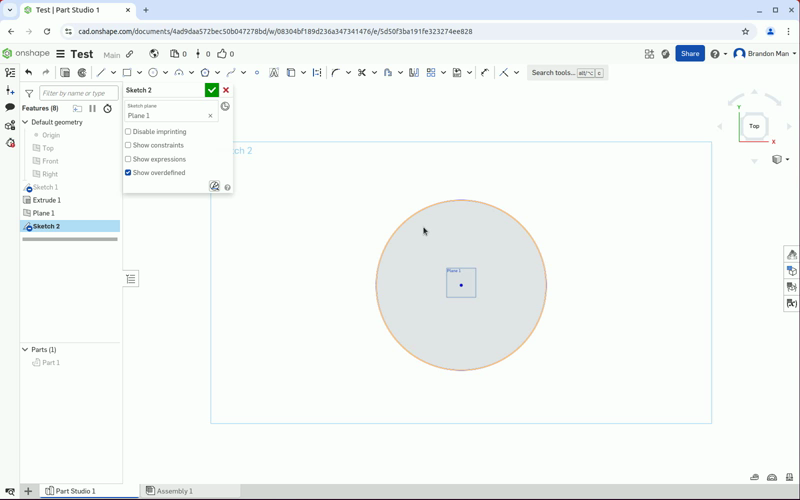
click(423, 226)
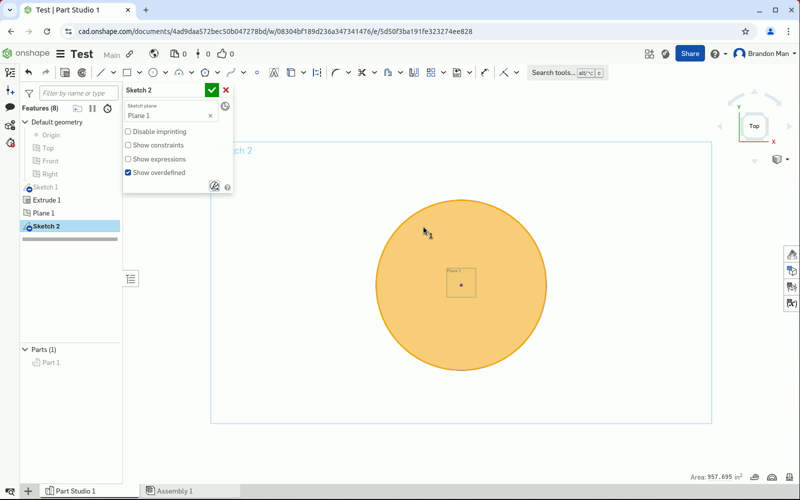
mouse_move(73, 352)
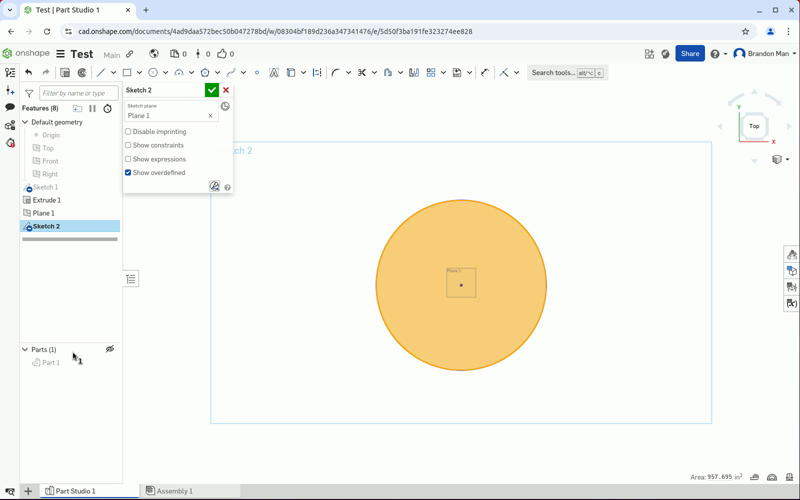
key(shift+y)
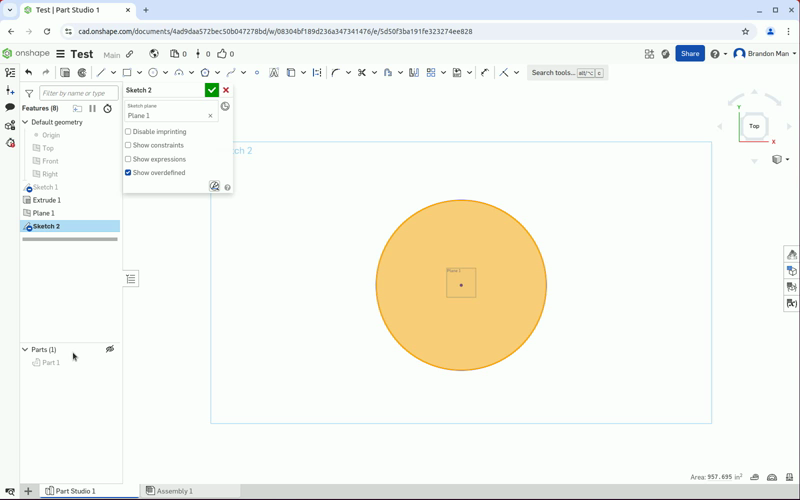
key(shift+e)
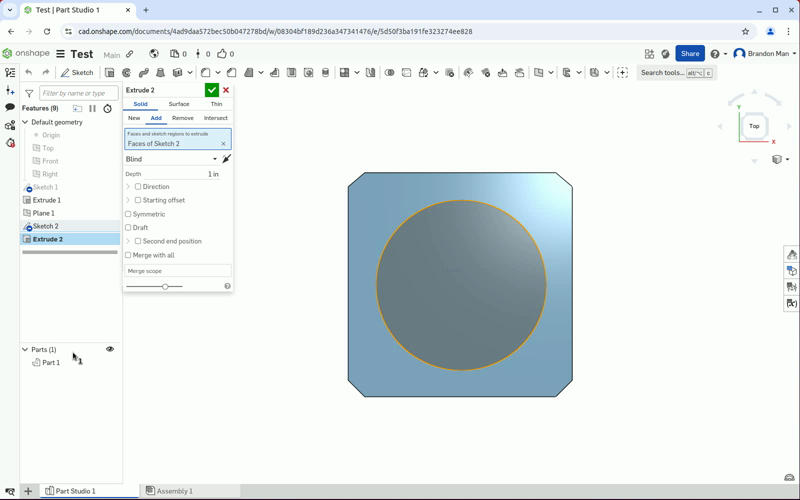
mouse_move(143, 106)
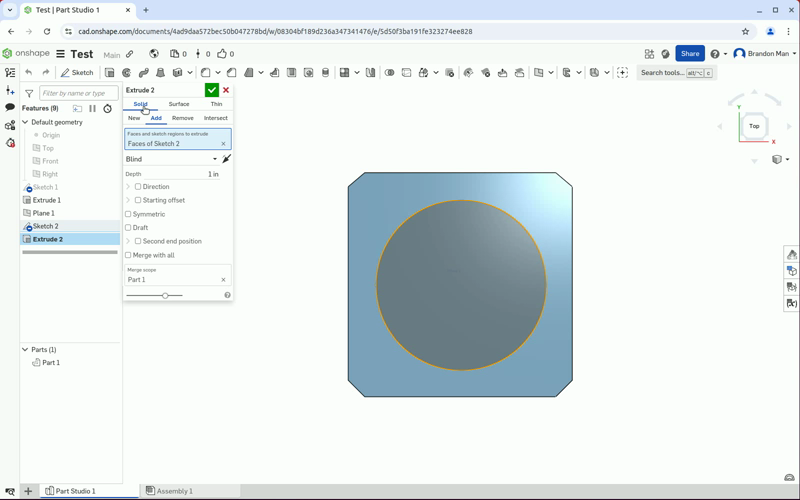
click(143, 106)
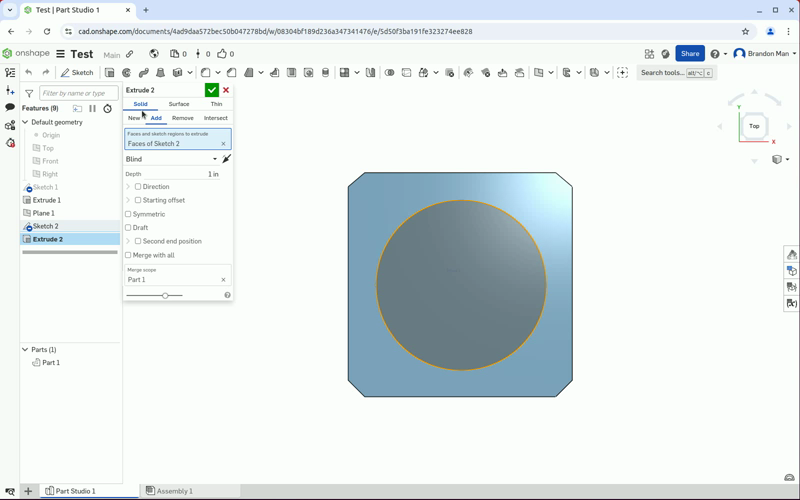
mouse_move(137, 120)
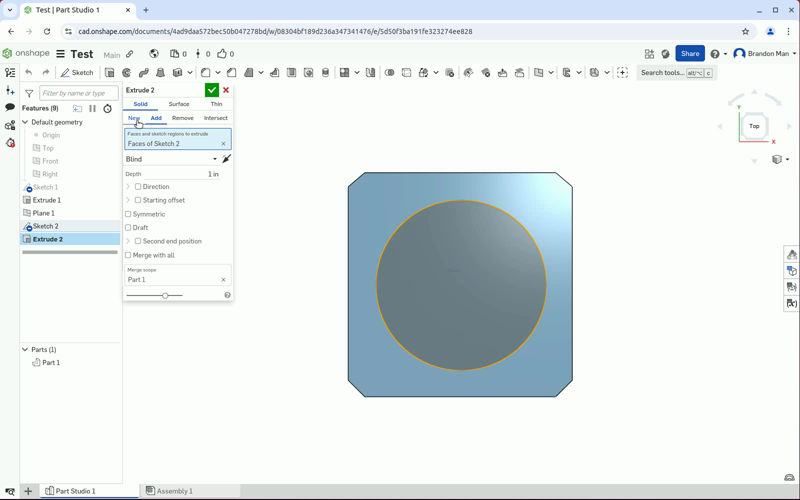
click(137, 120)
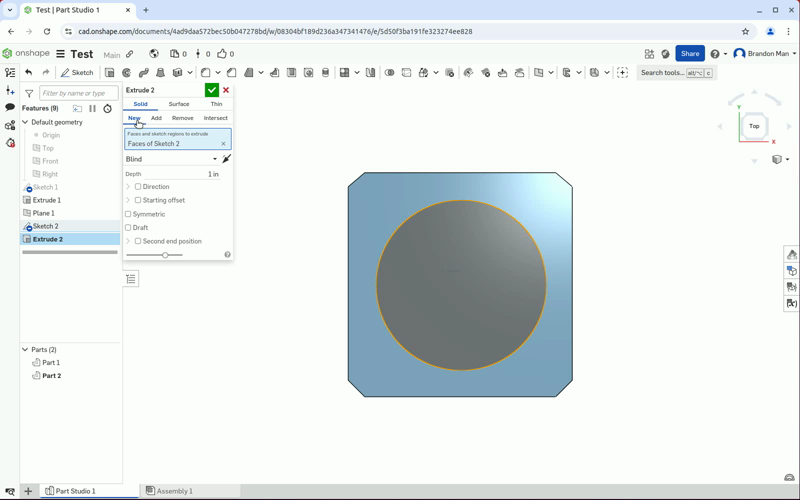
key(tab, 4)
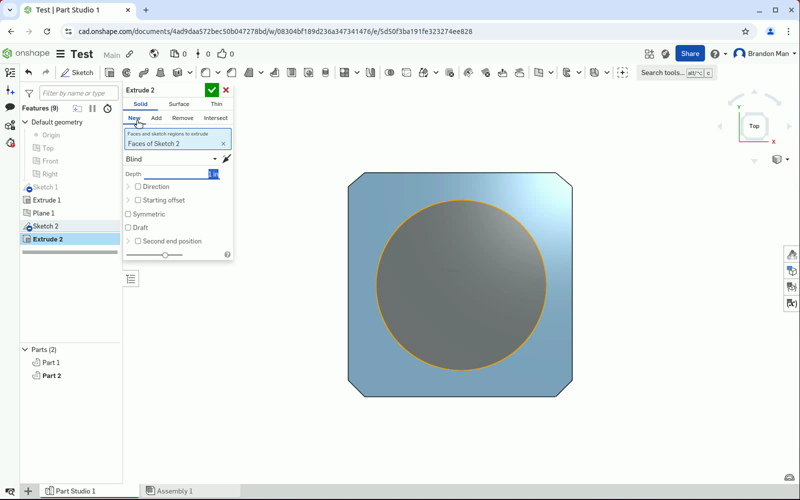
text(1.204)
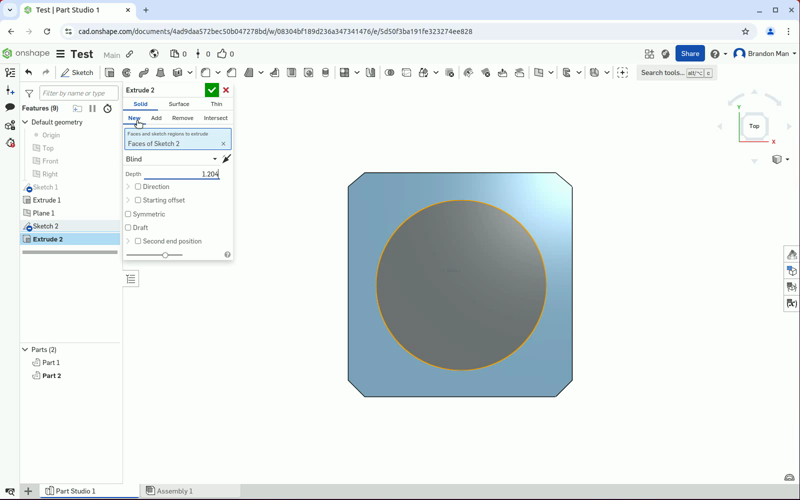
key(enter)
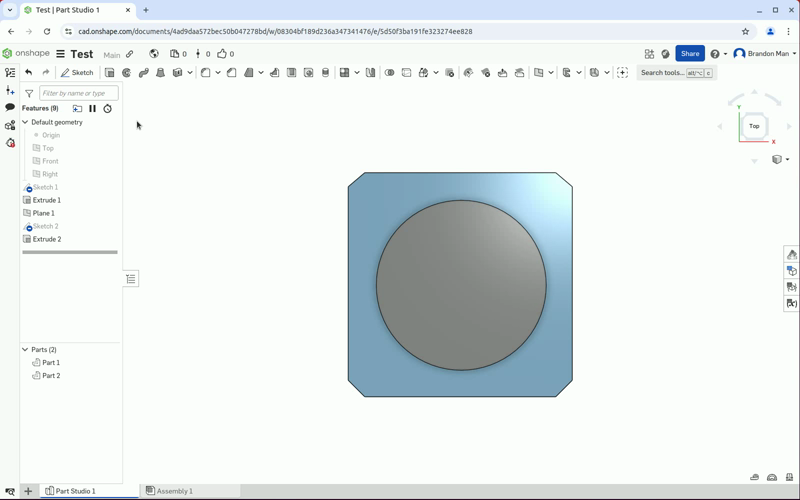
key(shift+h)
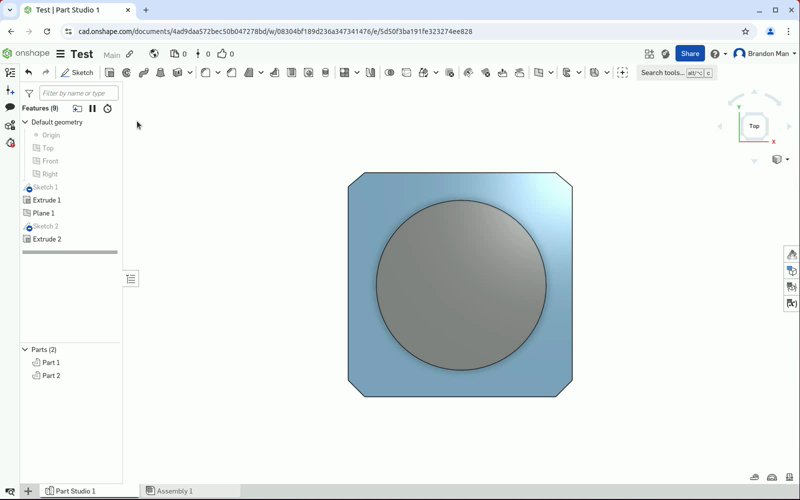
key(shift+h)
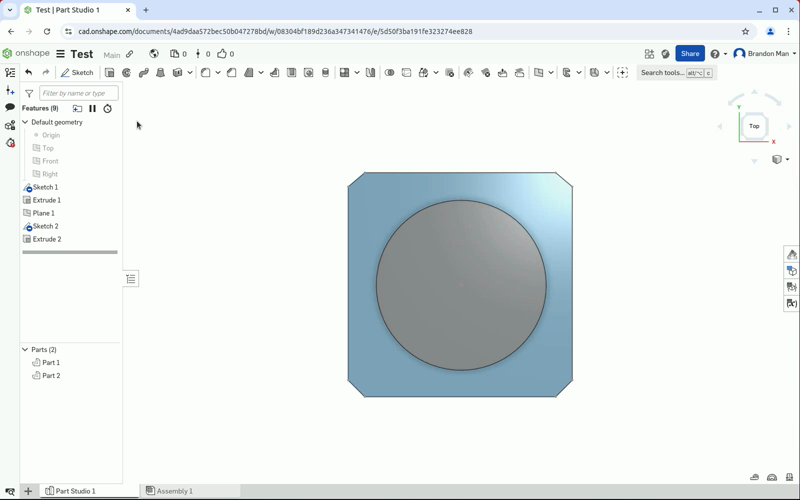
key(shift+7)
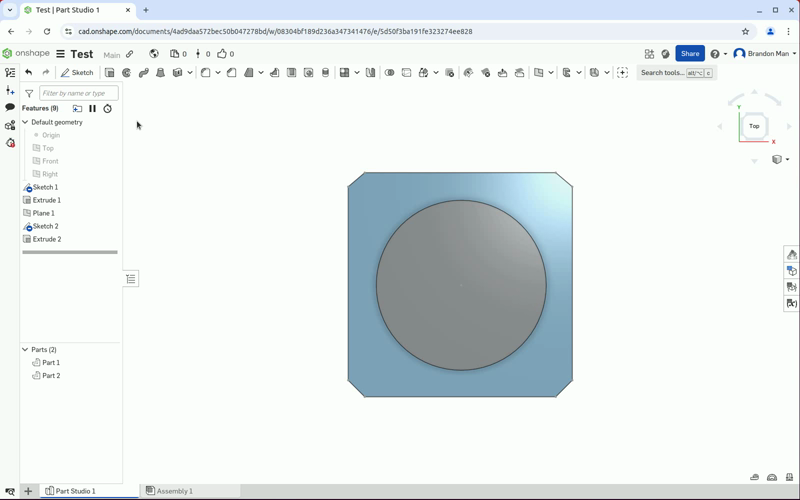
key(up, 3)
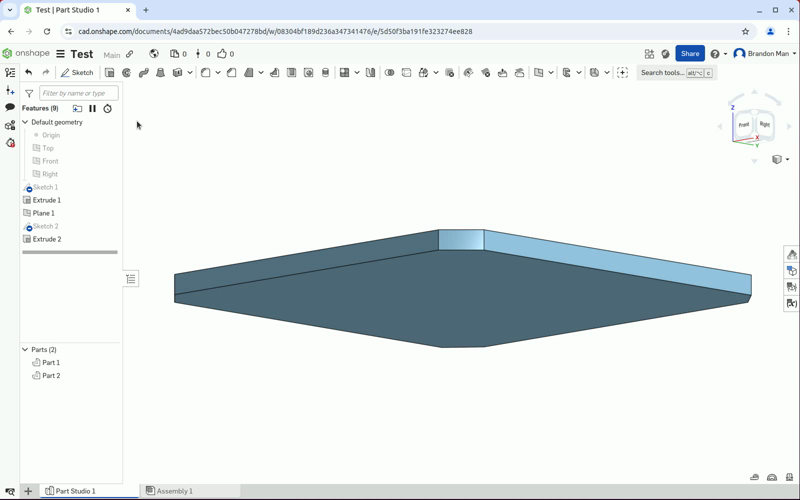
key(left, 3)
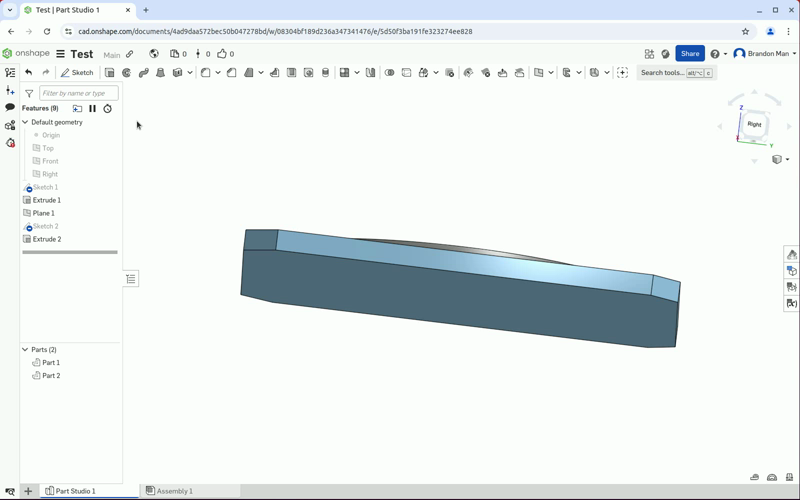
key(right, 3)
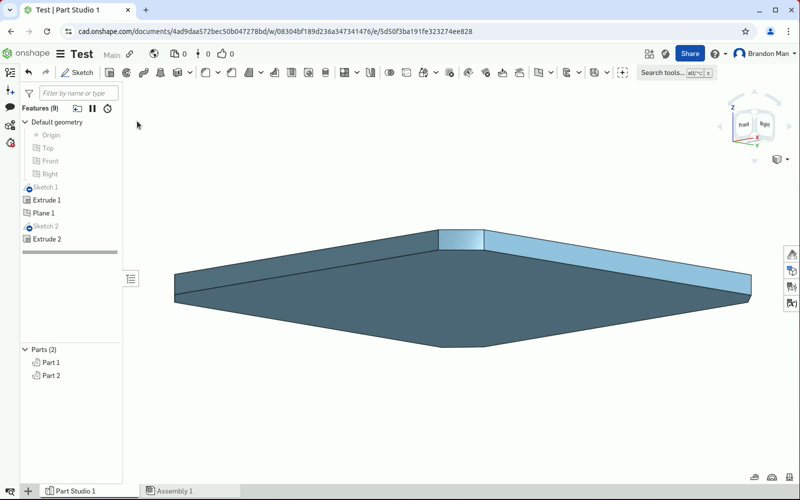
key(down, 3)
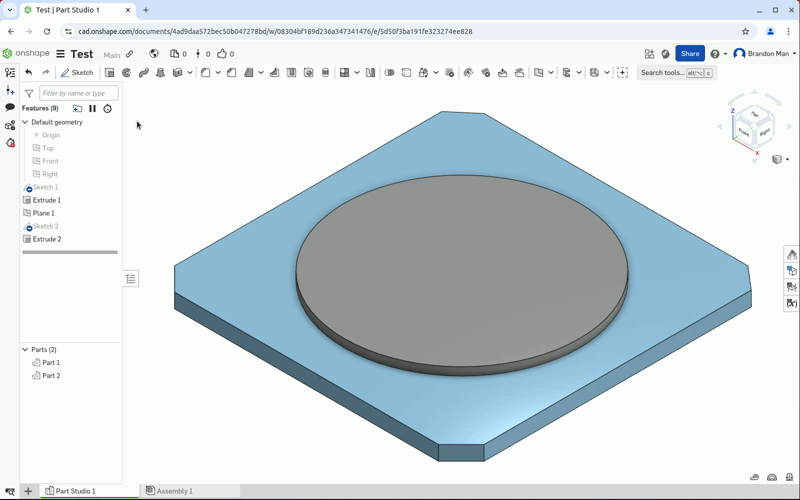
mouse_move(73, 189)
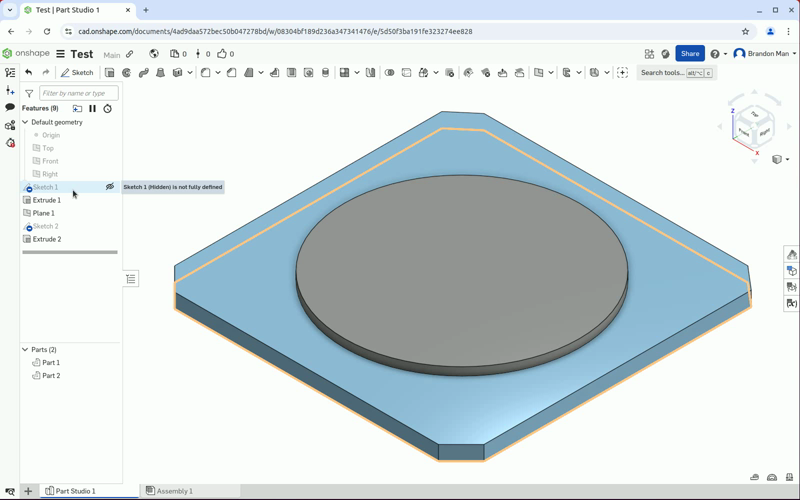
click(73, 189)